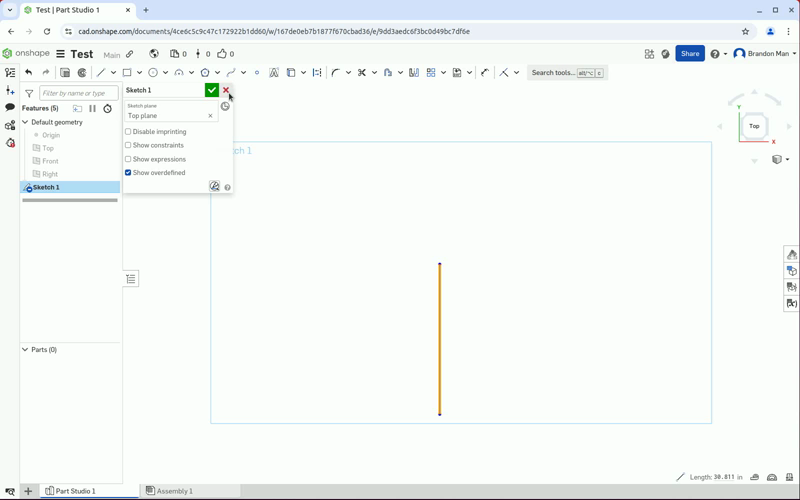
key(shift+h)
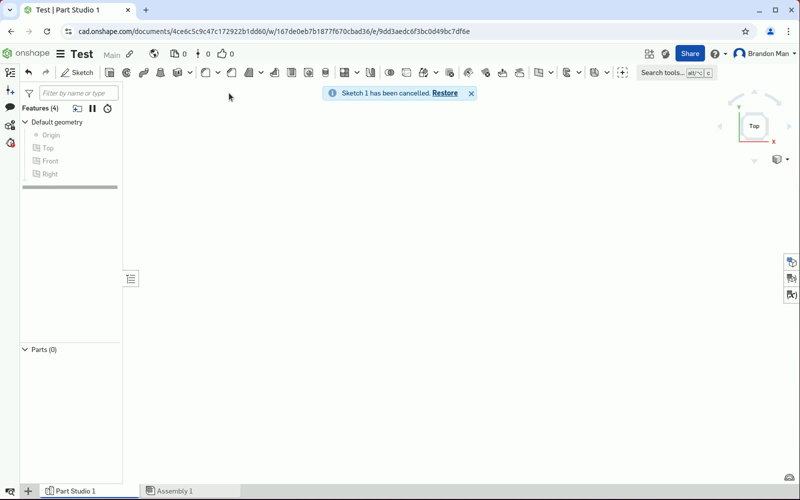
mouse_move(73, 352)
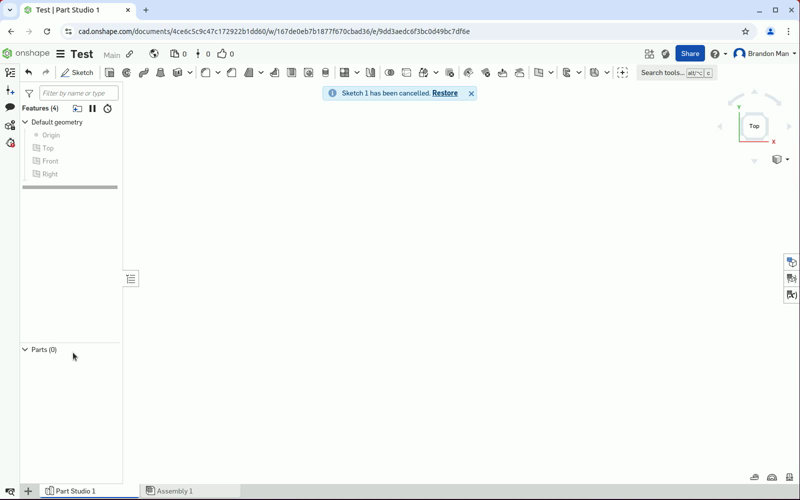
key(y)
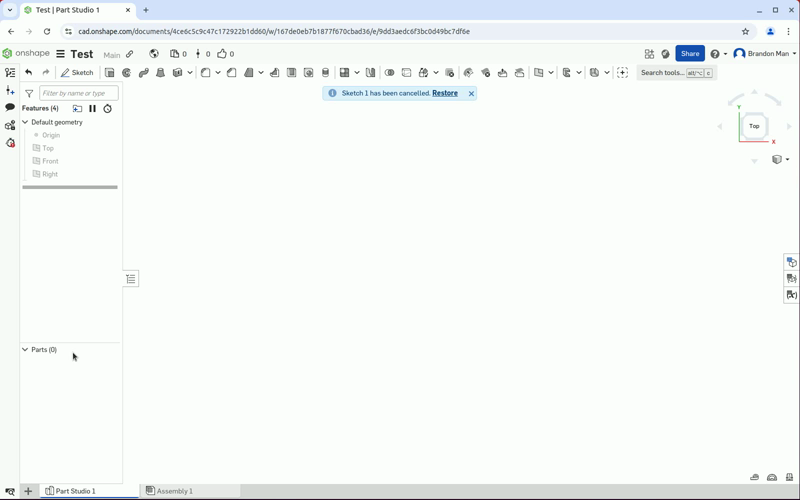
key(shift+p)
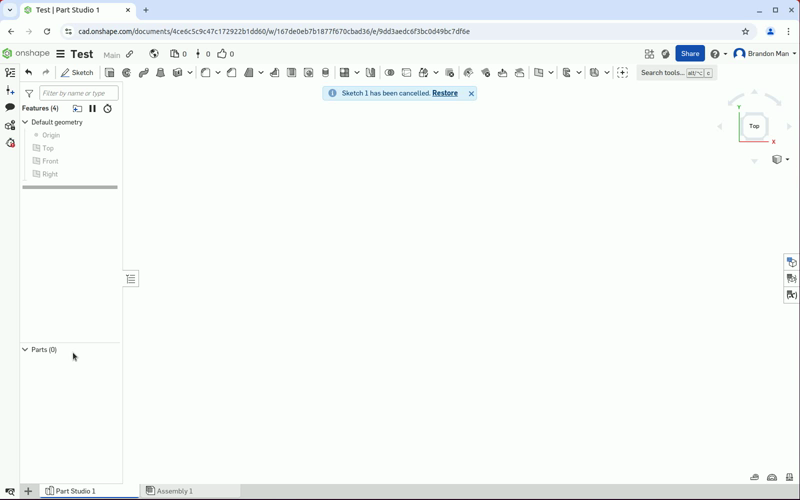
key(space)
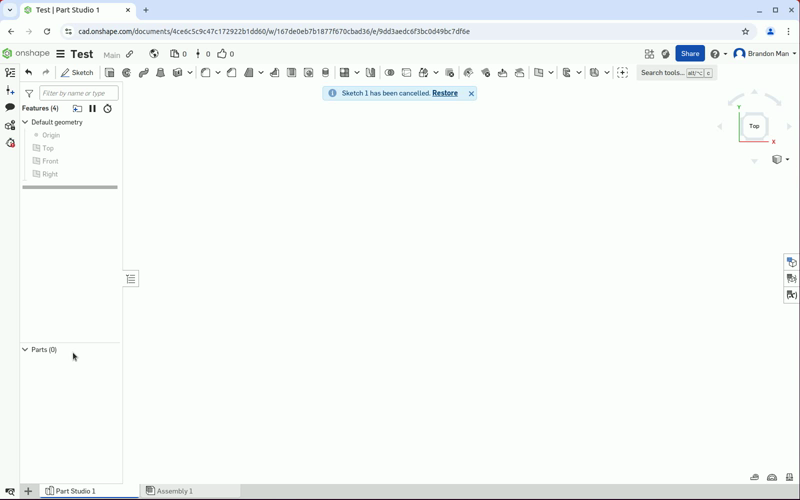
key_down(shift)
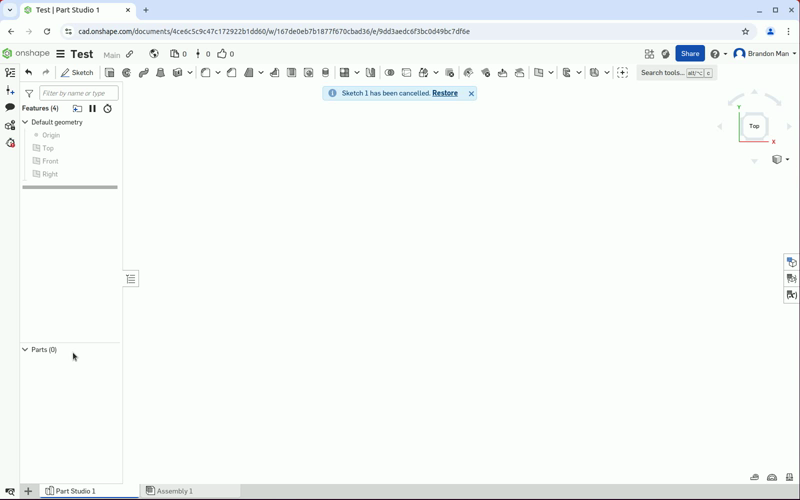
key(up)
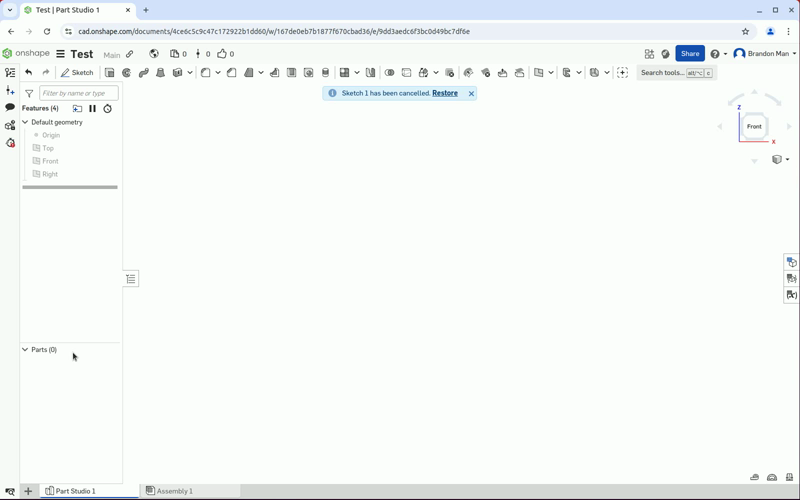
key_up(shift)
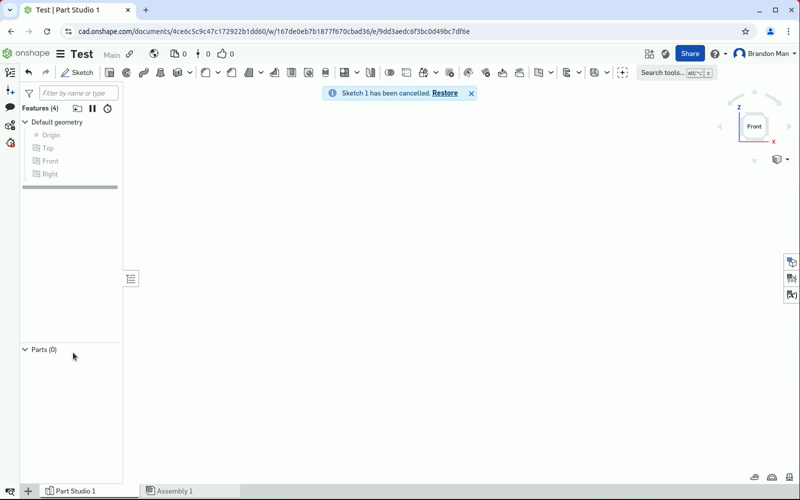
mouse_move(73, 352)
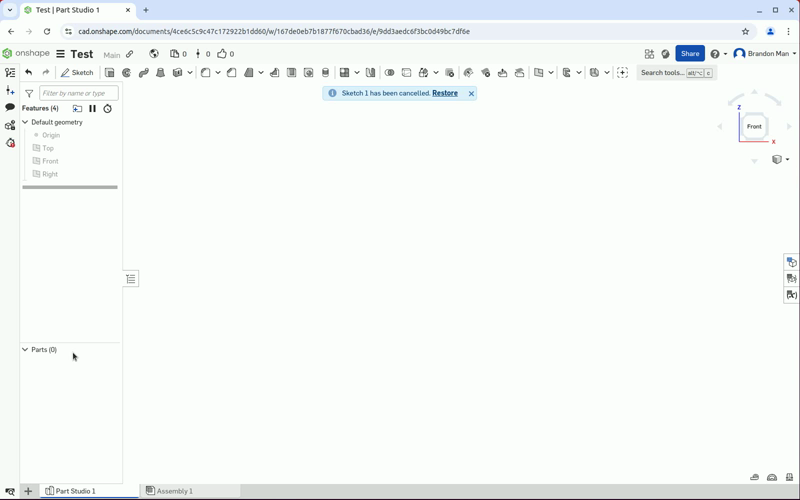
key(shift+y)
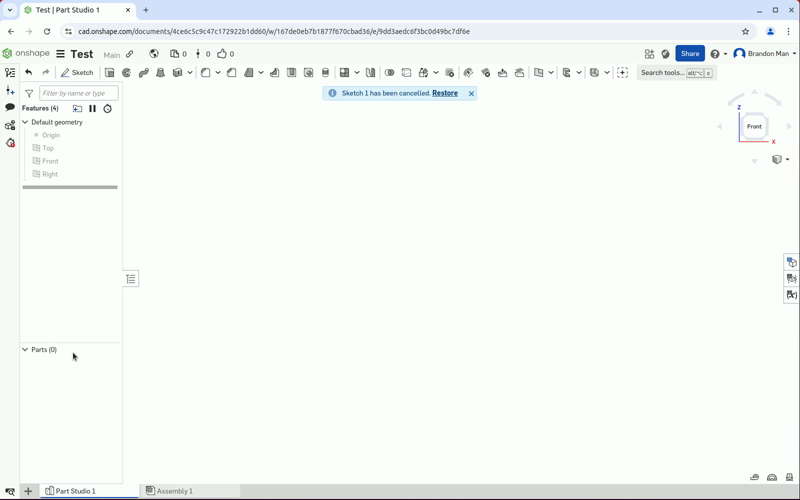
key(shift+s)
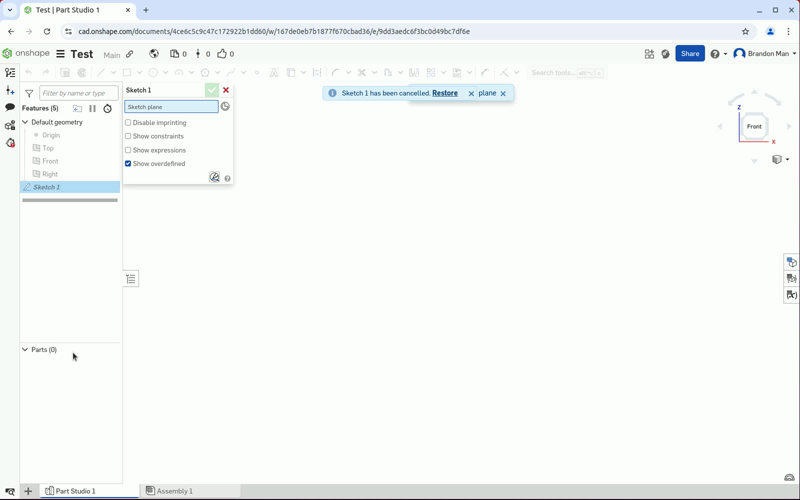
mouse_move(73, 163)
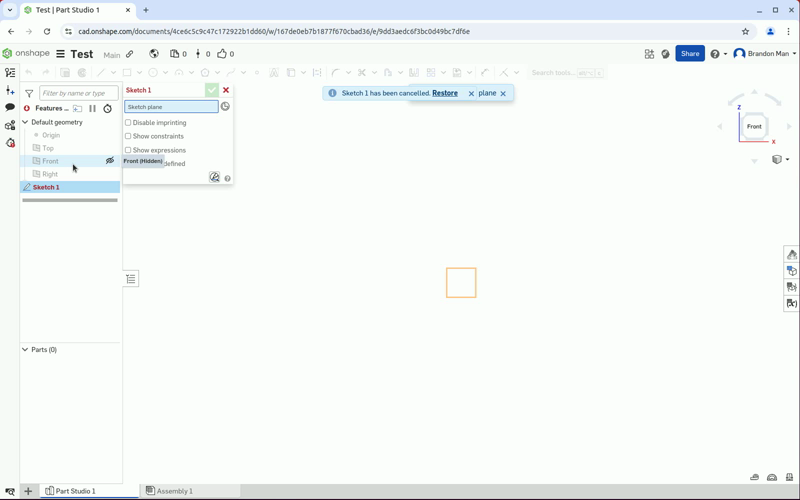
click(73, 163)
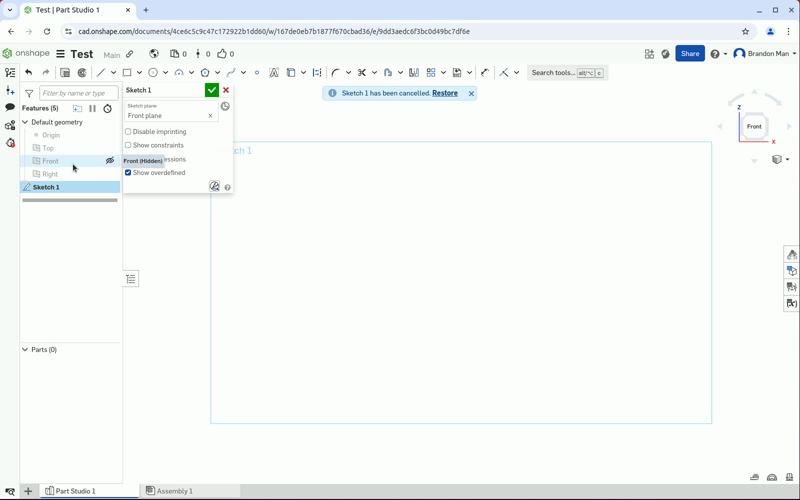
mouse_move(73, 352)
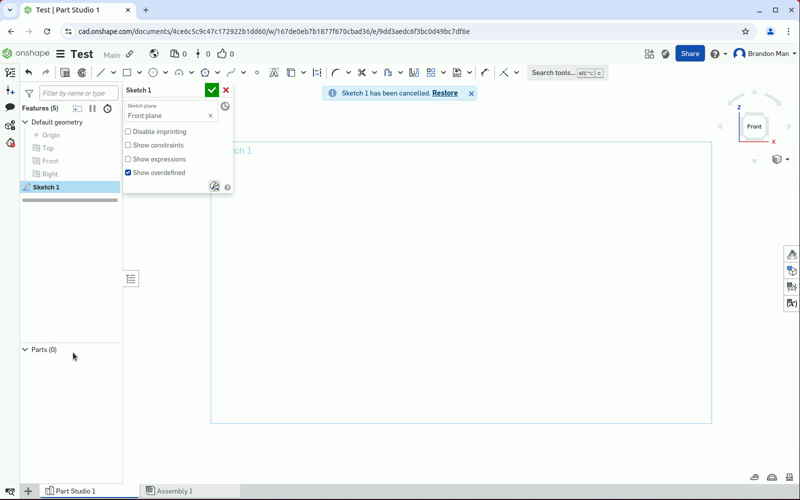
key(y)
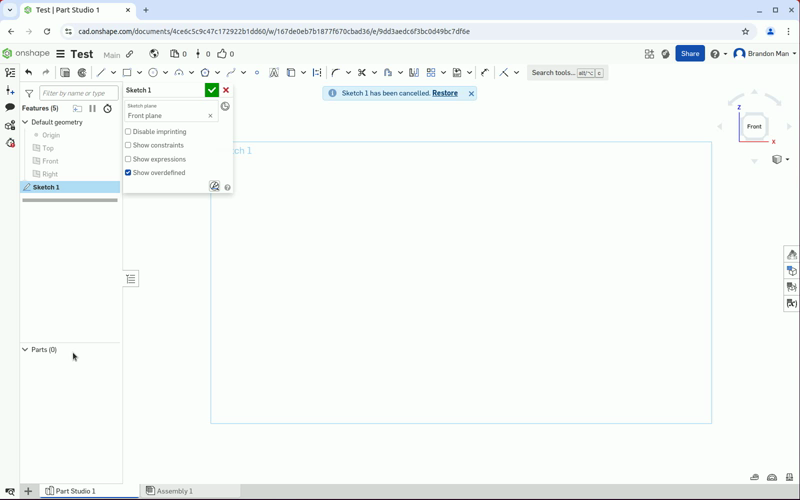
key(l)
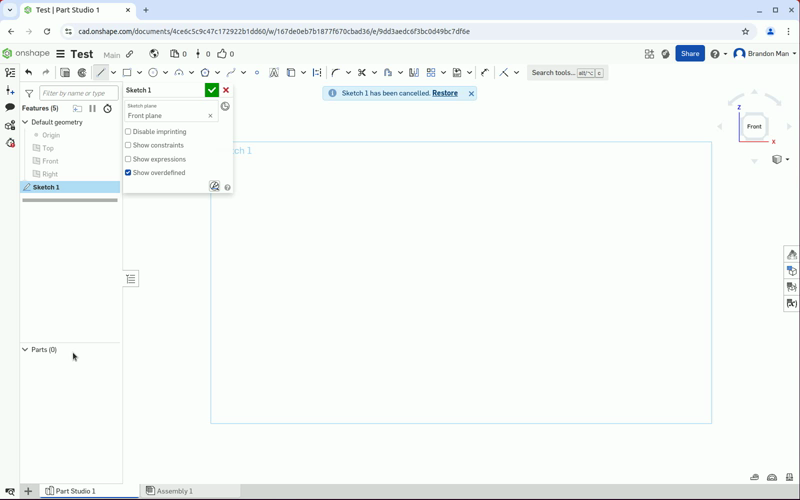
key_down(shift)
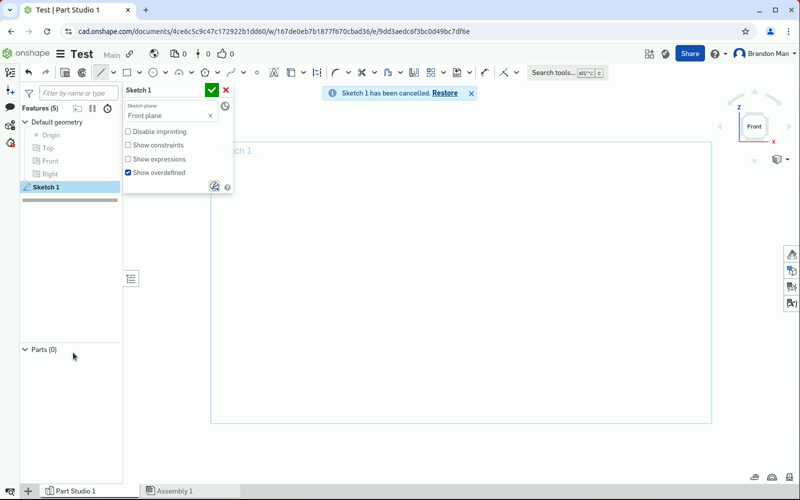
mouse_move(366, 299)
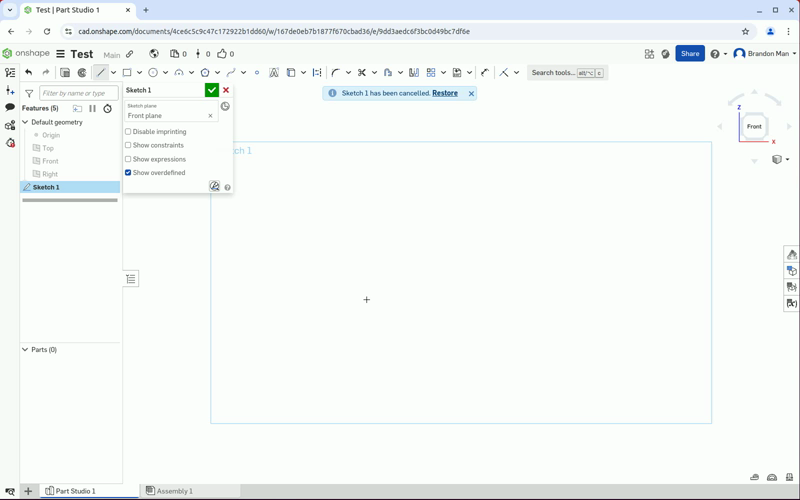
click(366, 299)
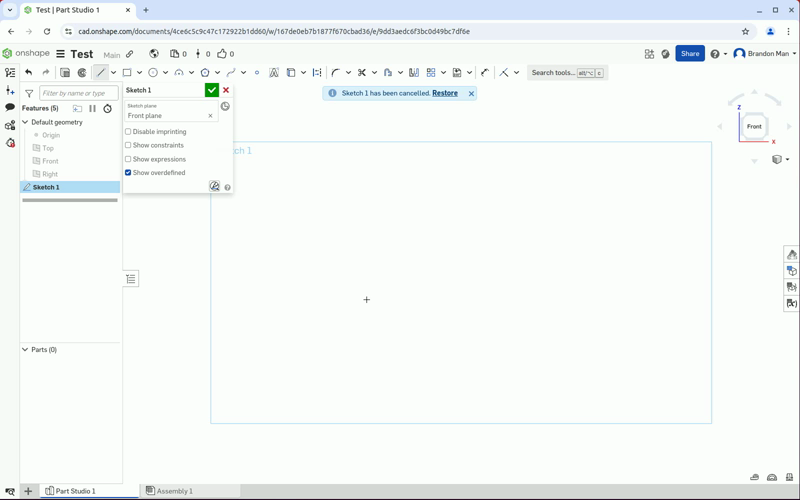
key_up(shift)
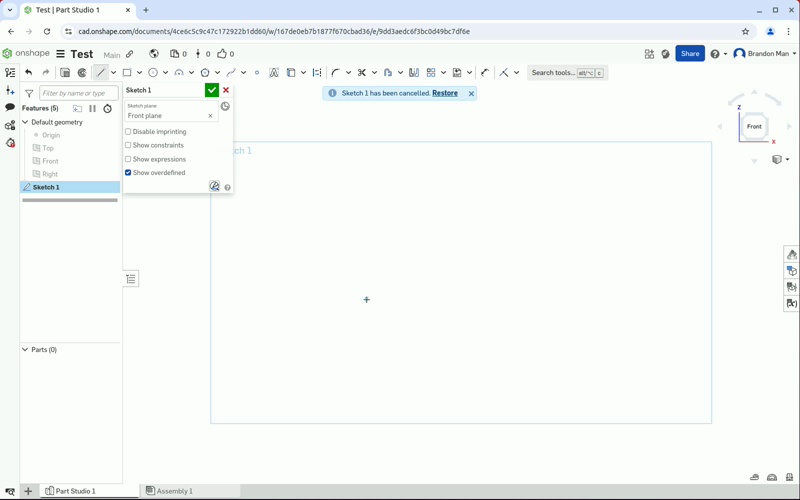
key_down(shift)
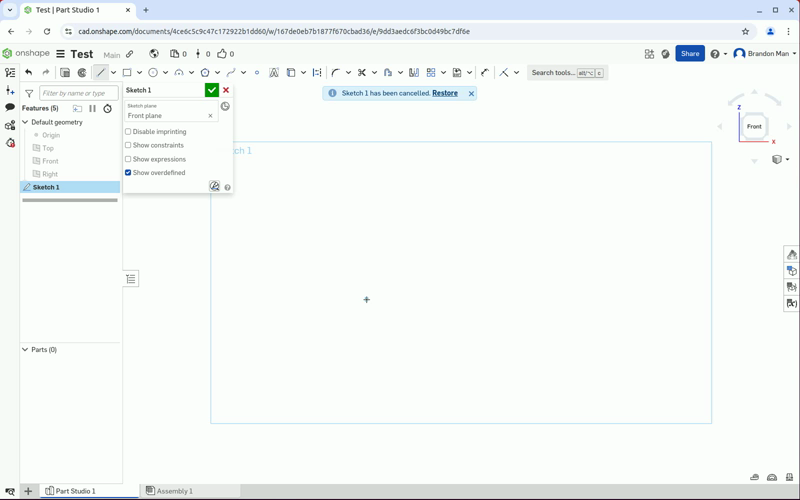
mouse_move(396, 299)
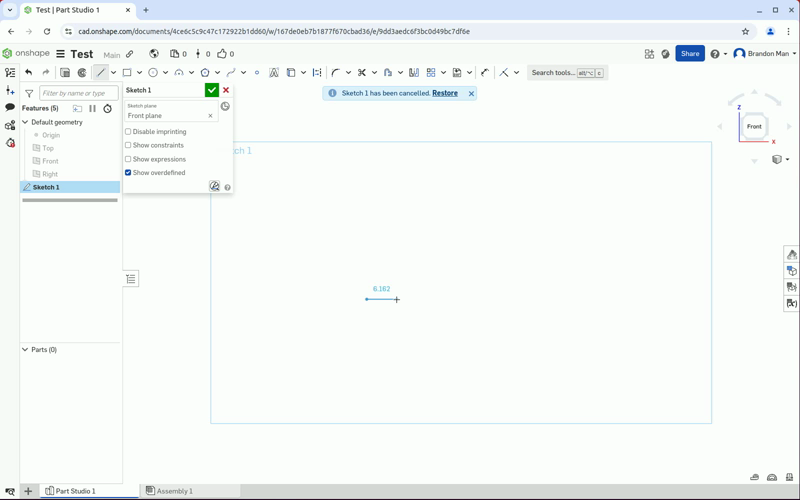
mouse_move(366, 266)
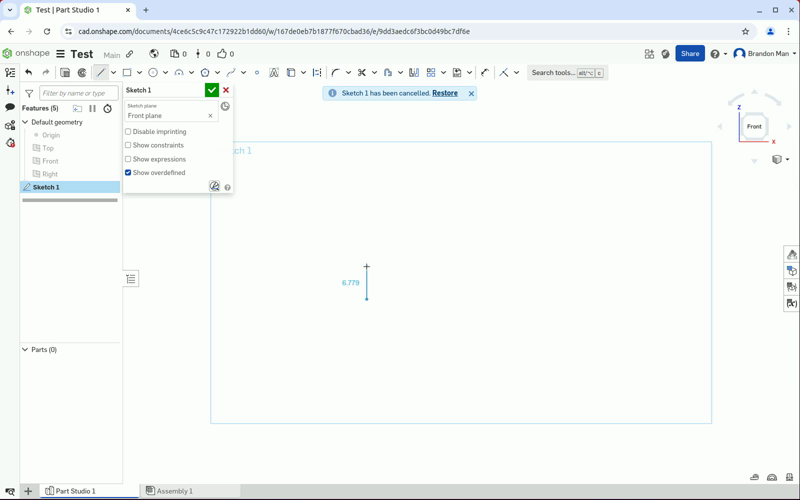
click(366, 266)
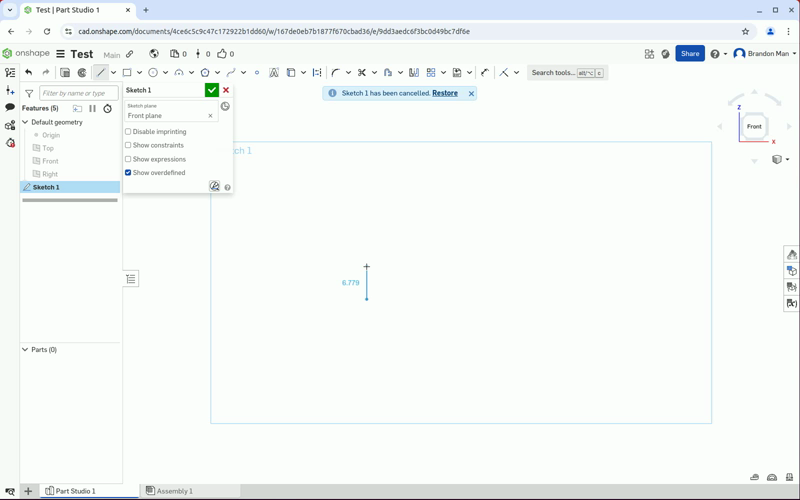
key_up(shift)
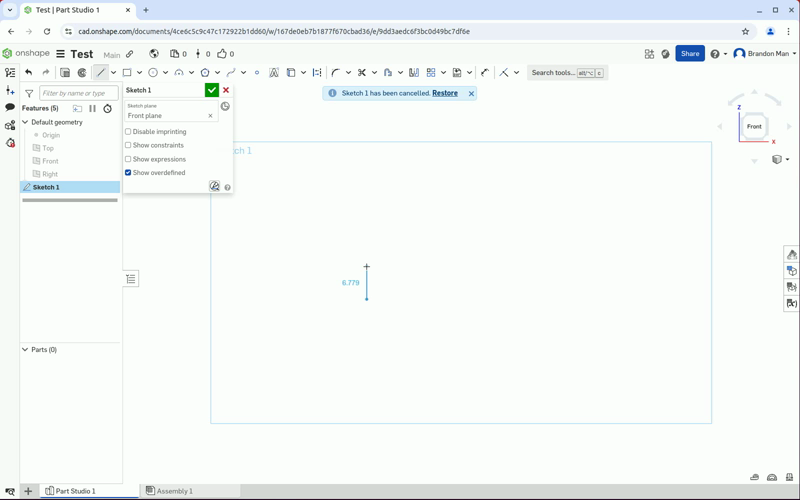
key(esc)
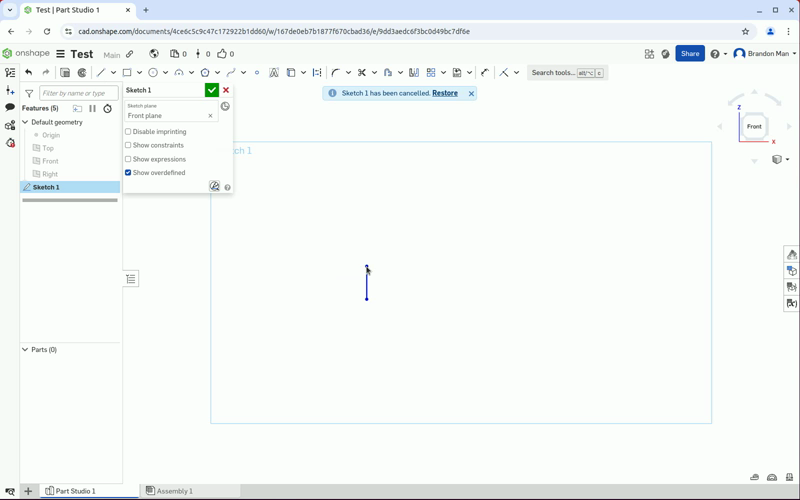
key(a)
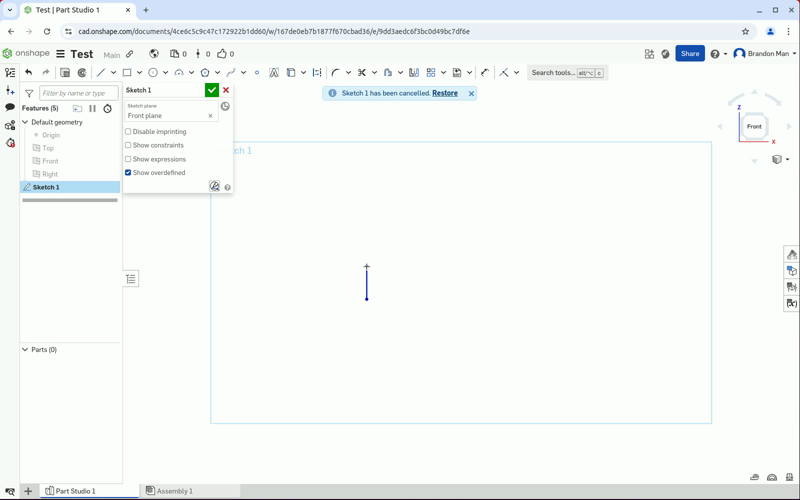
mouse_move(366, 266)
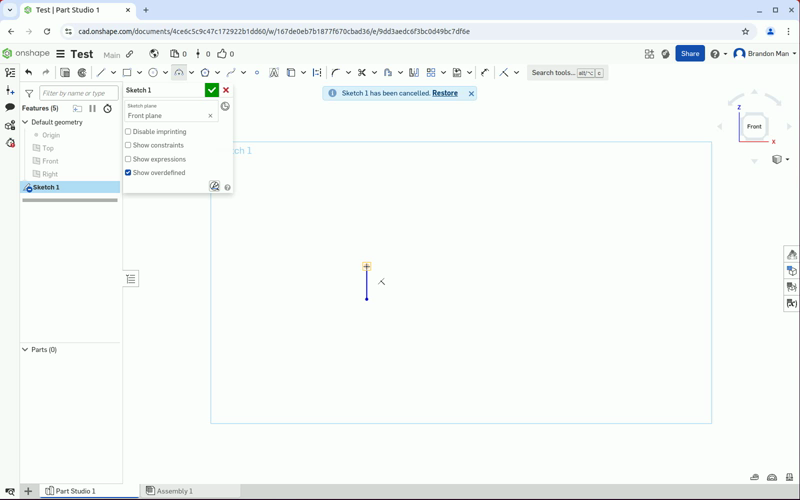
click(366, 266)
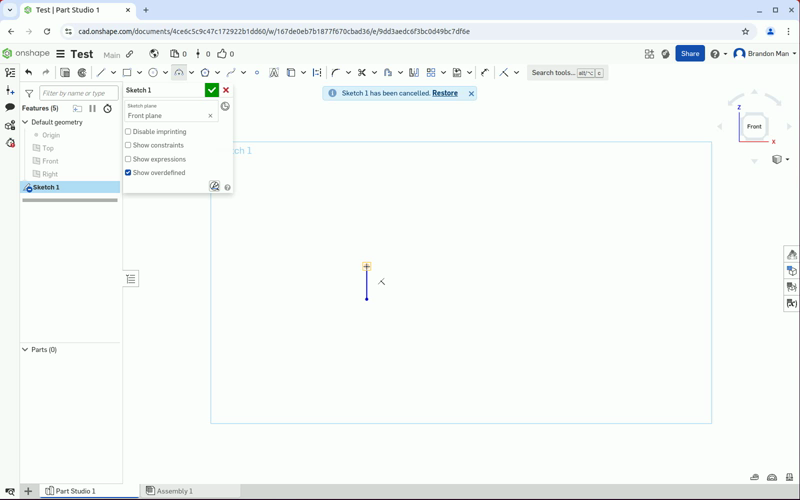
mouse_move(366, 299)
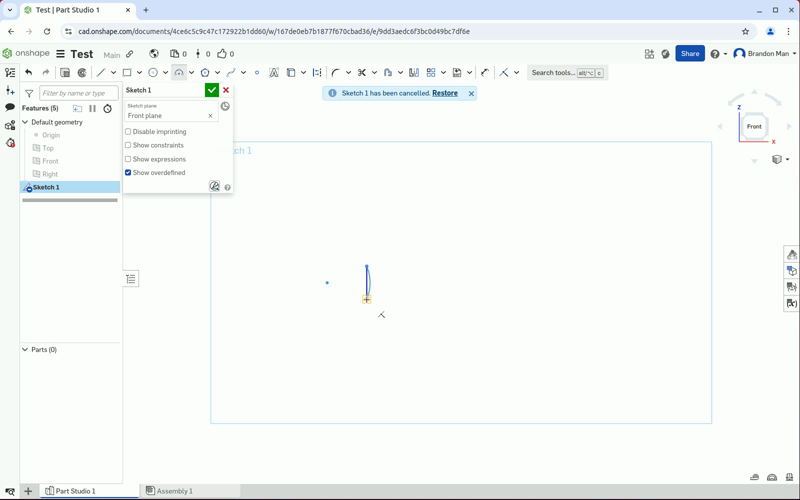
click(366, 299)
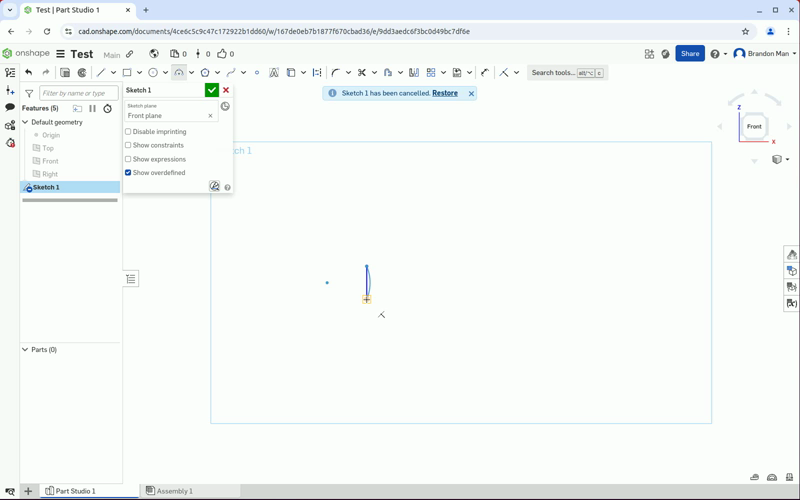
key_down(shift)
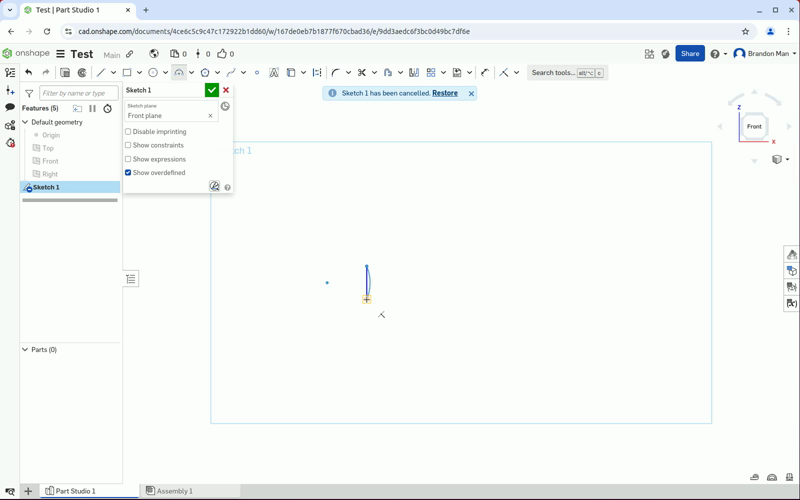
mouse_move(347, 282)
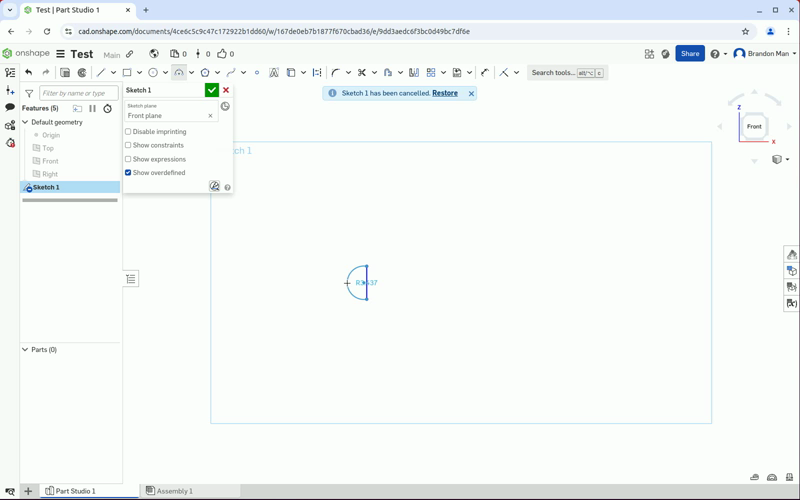
click(347, 282)
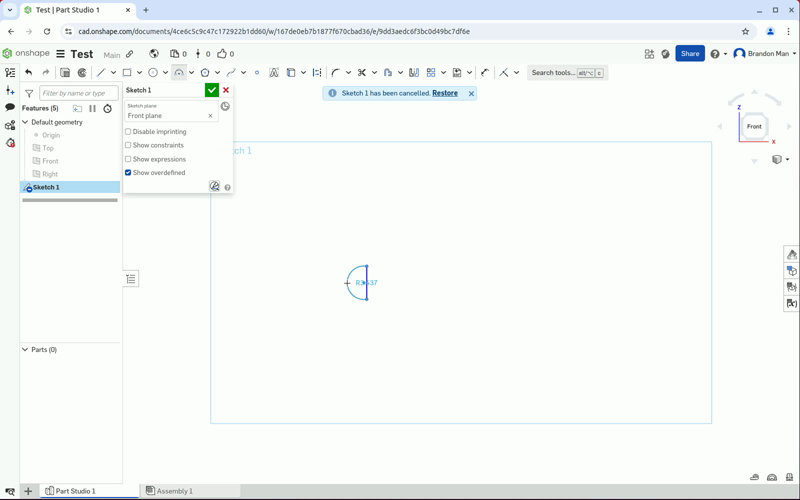
key_up(shift)
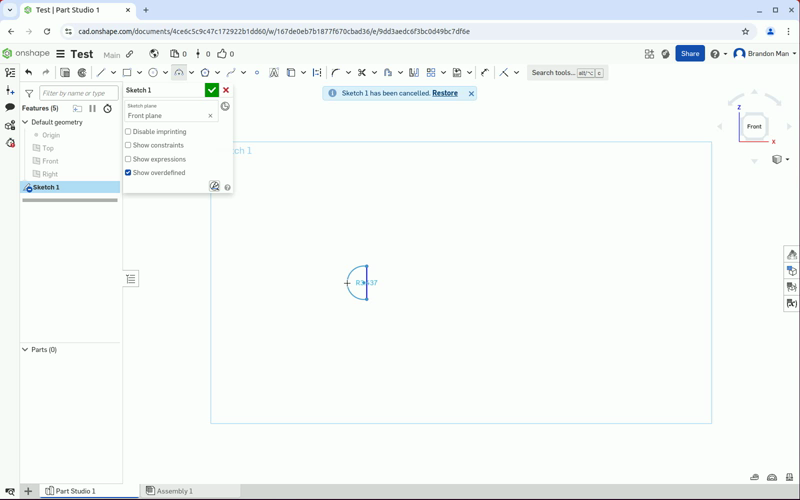
key(esc)
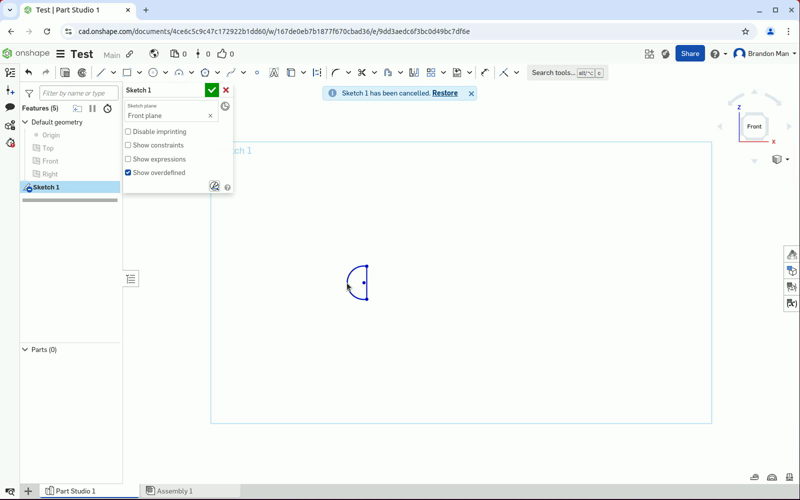
mouse_move(356, 292)
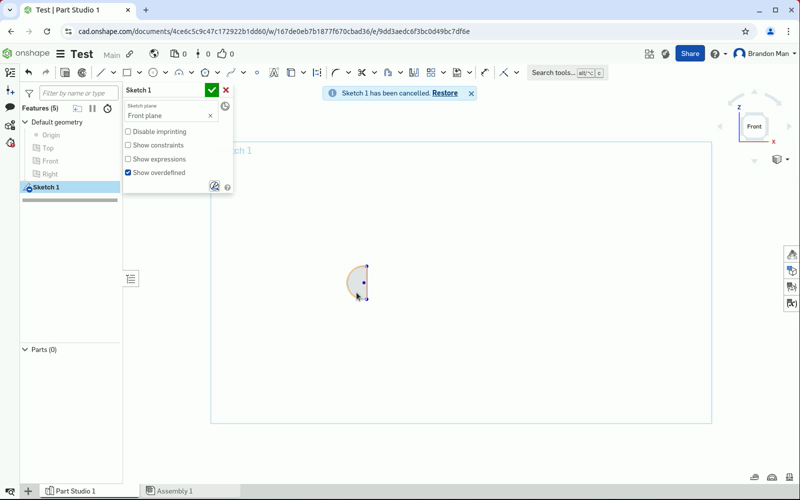
scroll(6)
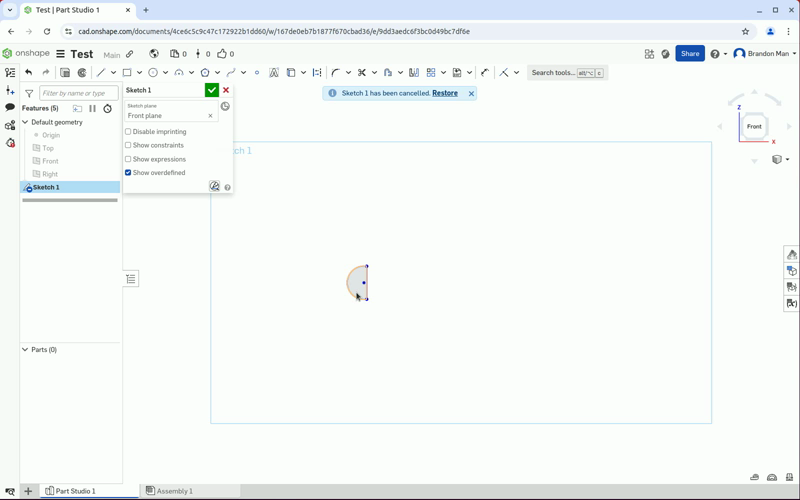
scroll(6)
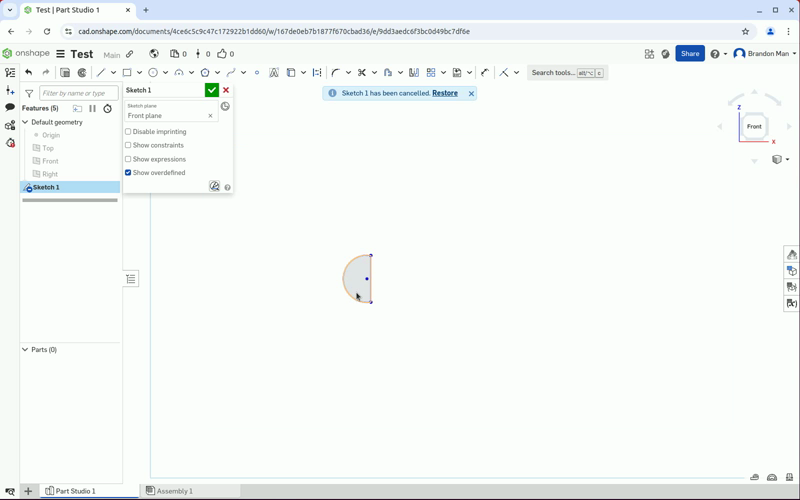
scroll(6)
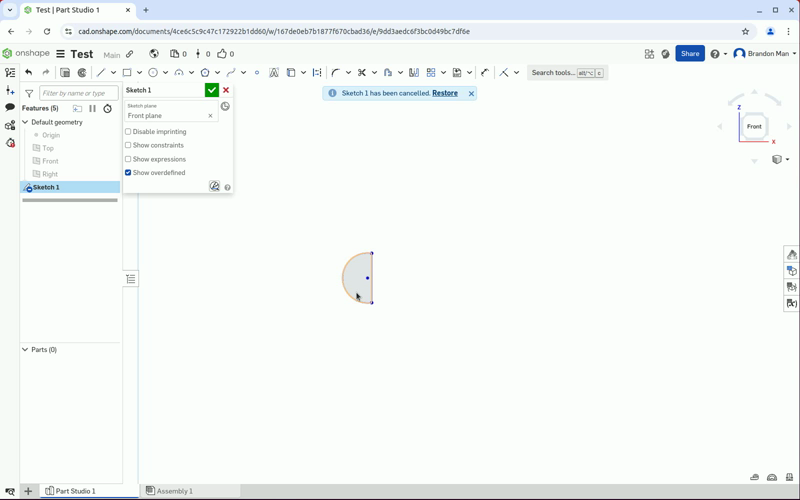
scroll(6)
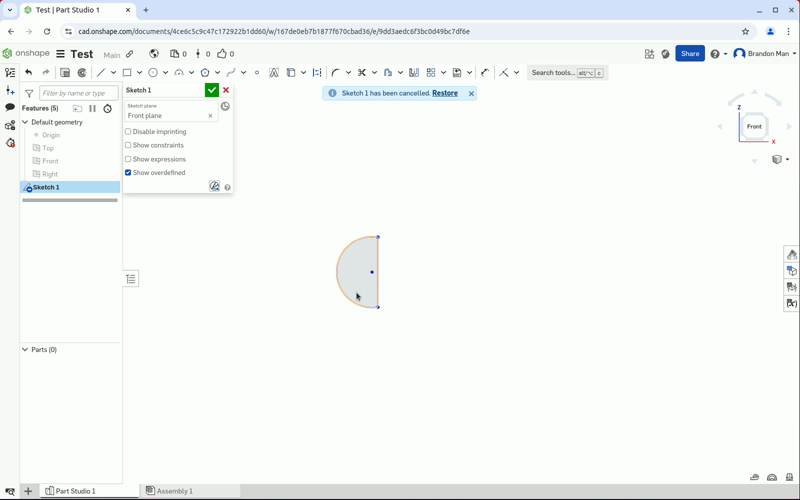
scroll(6)
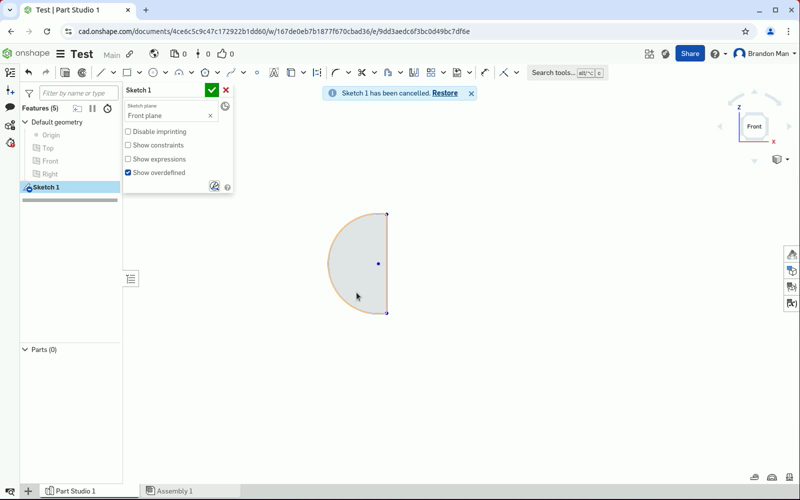
scroll(6)
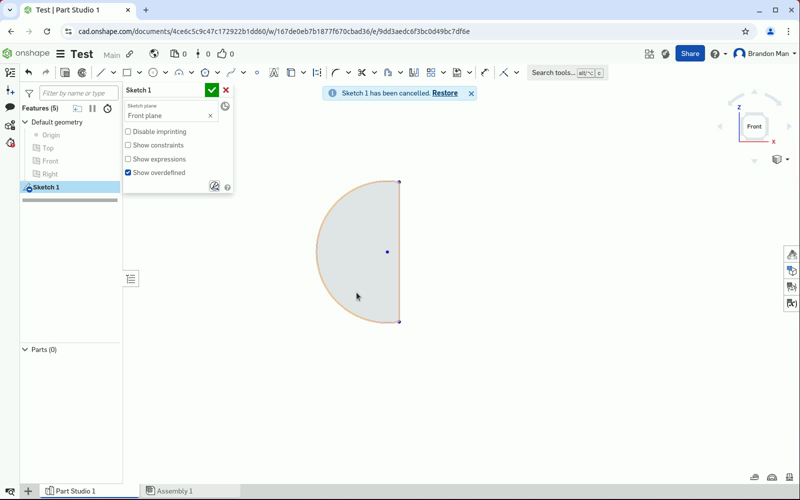
scroll(6)
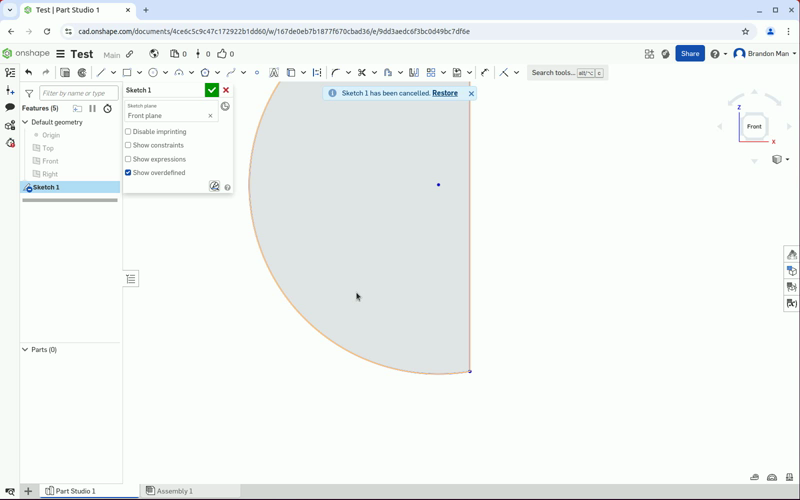
click(356, 292)
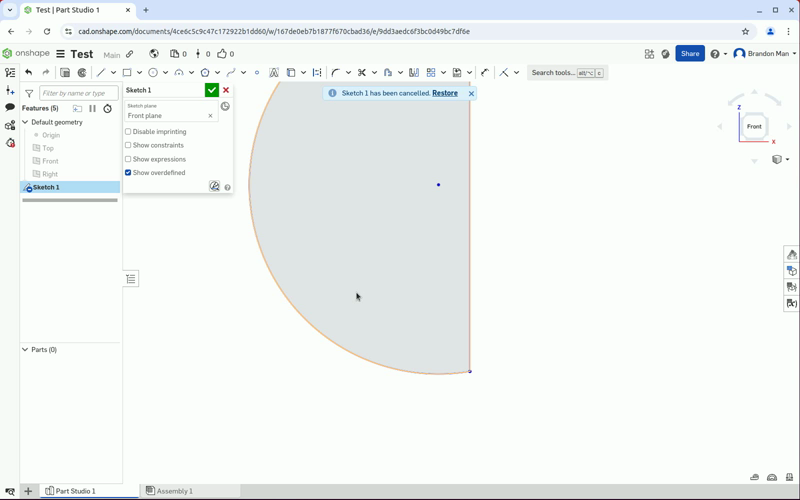
scroll(-6)
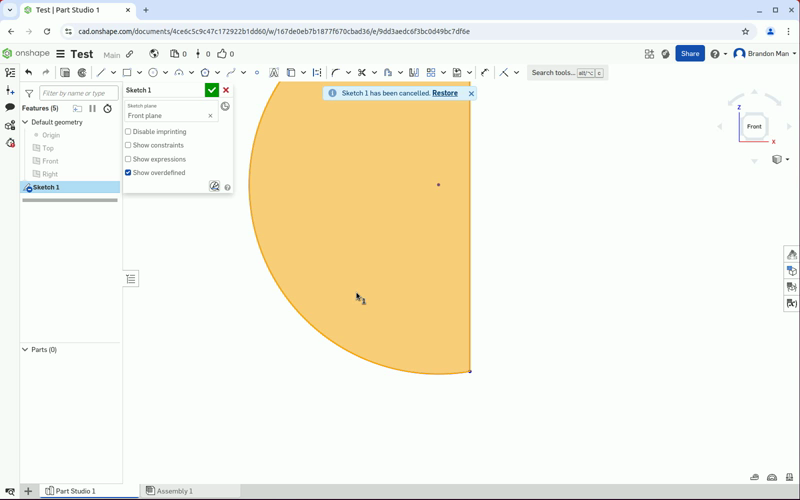
scroll(-6)
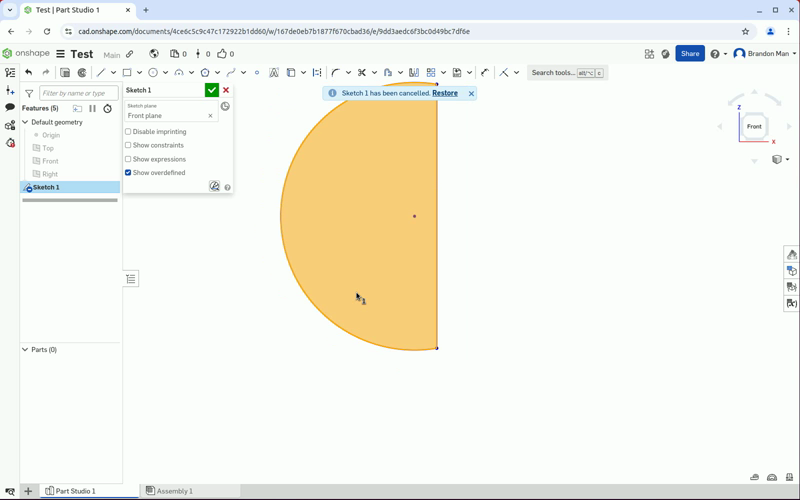
scroll(-6)
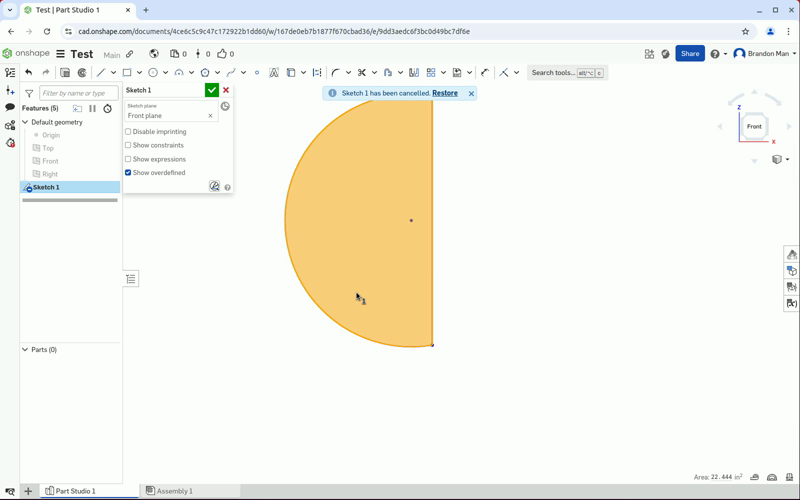
scroll(-6)
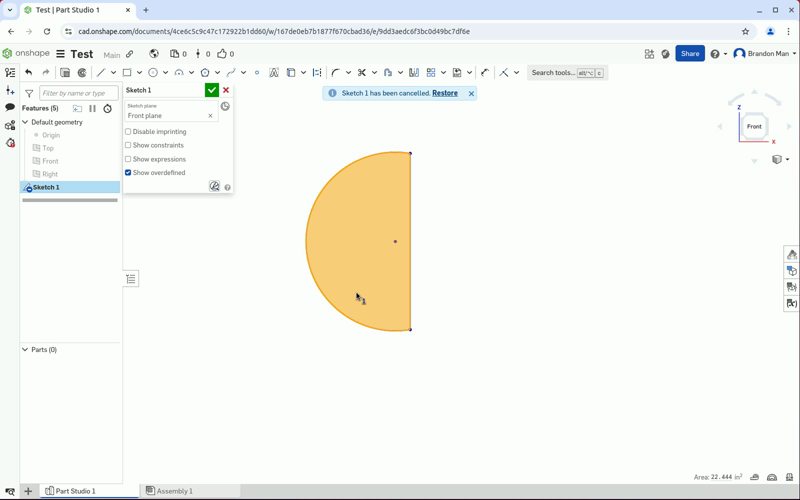
scroll(-6)
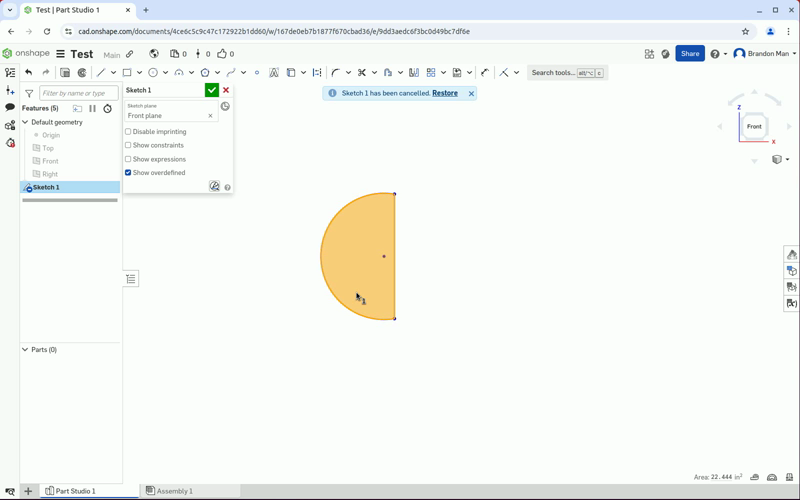
scroll(-6)
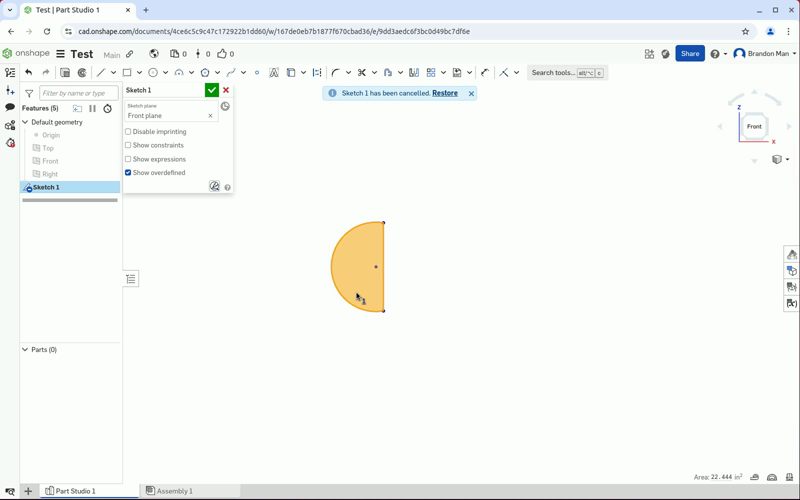
scroll(-6)
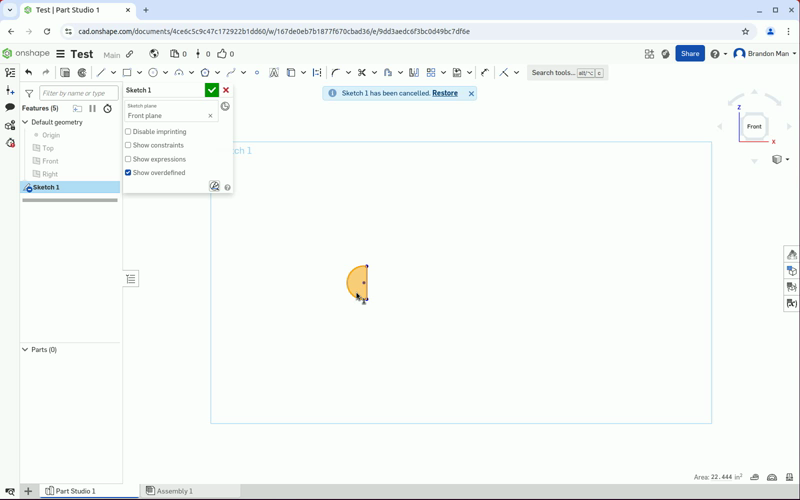
mouse_move(73, 352)
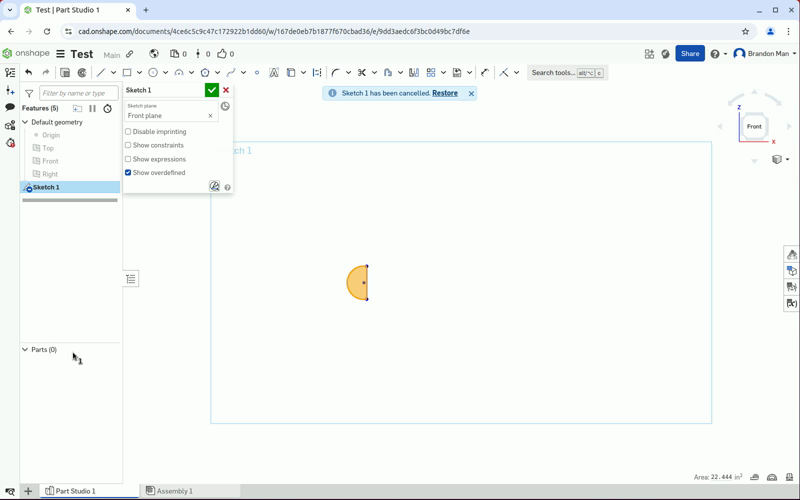
key(shift+y)
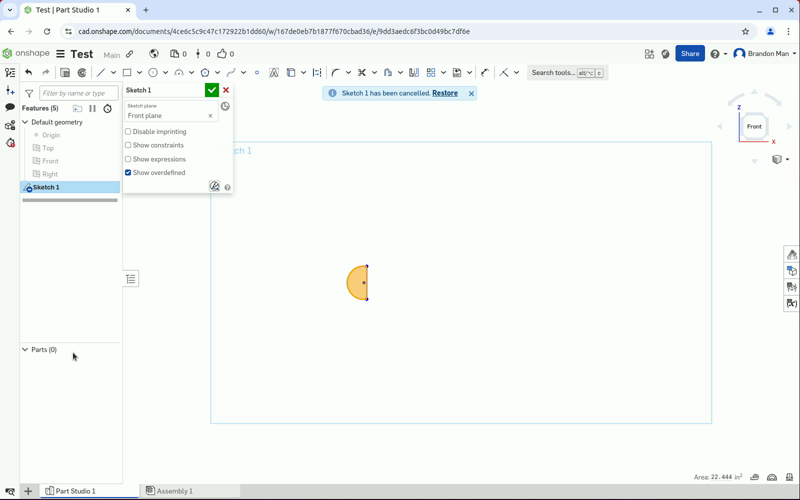
key(shift+e)
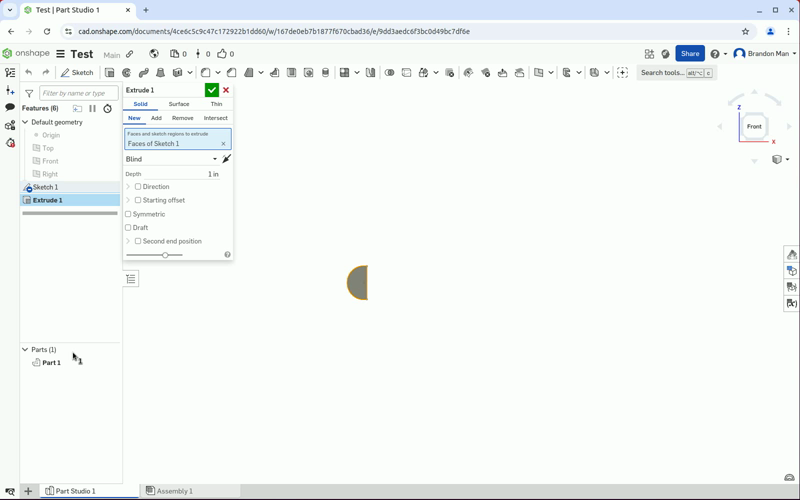
mouse_move(143, 106)
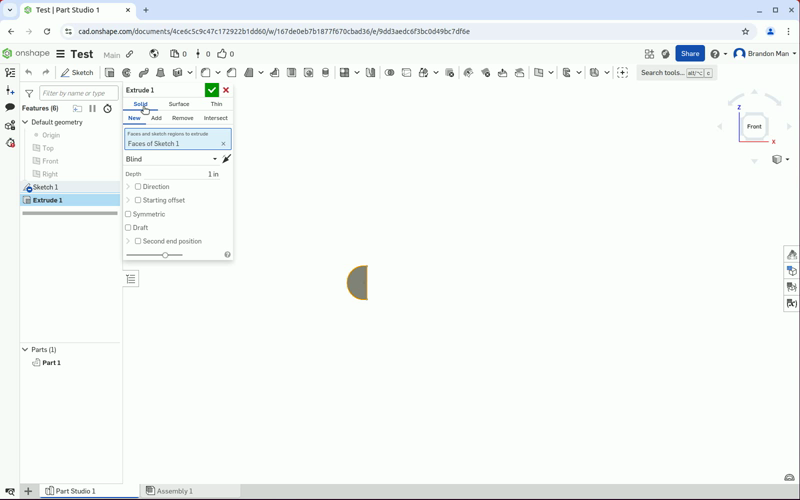
click(143, 106)
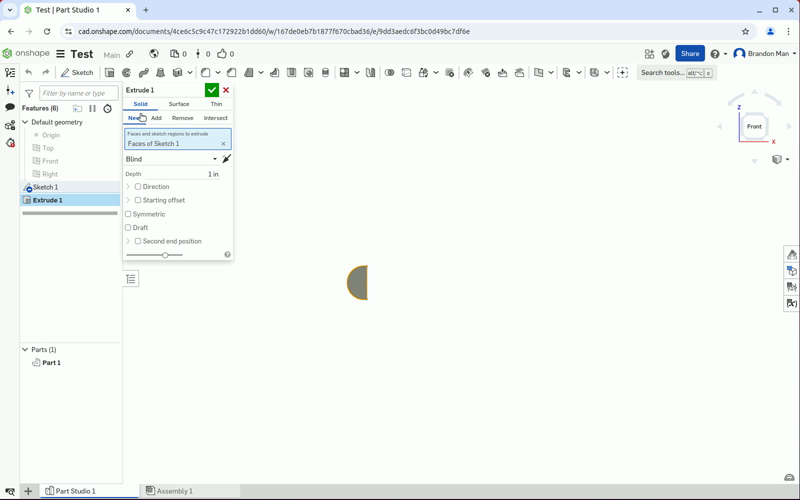
mouse_move(137, 120)
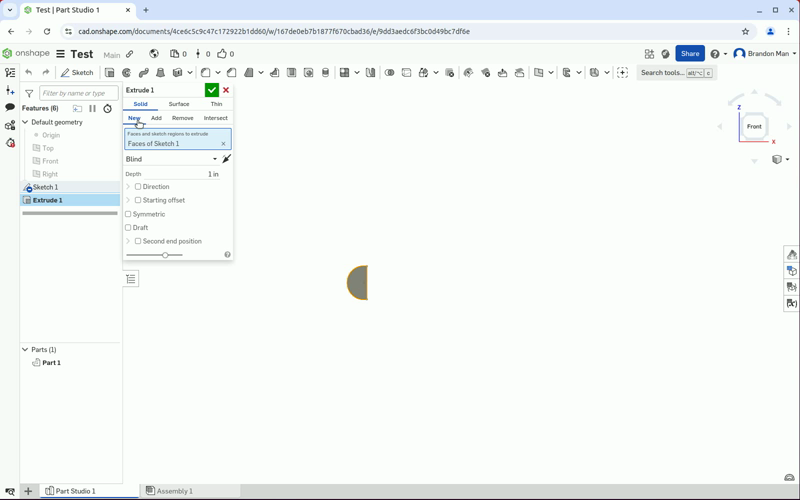
click(137, 120)
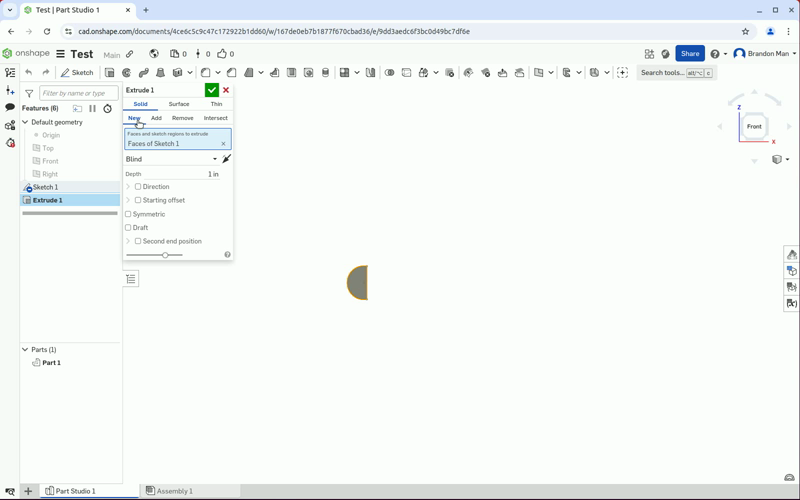
key(tab, 4)
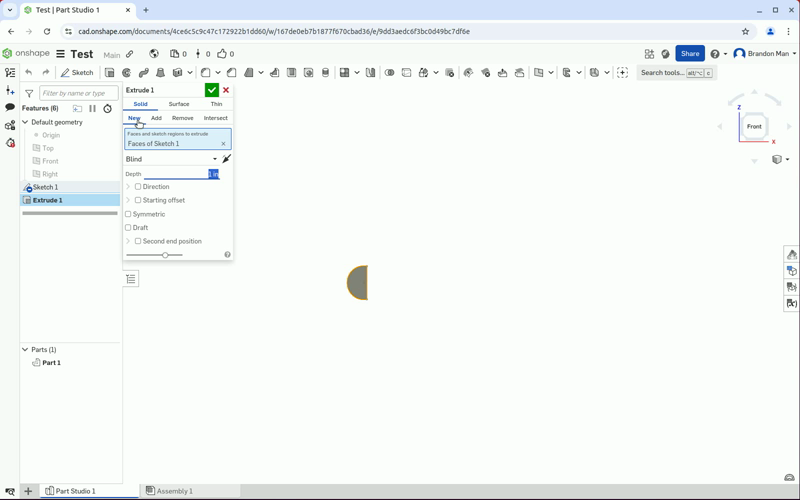
text(14.202)
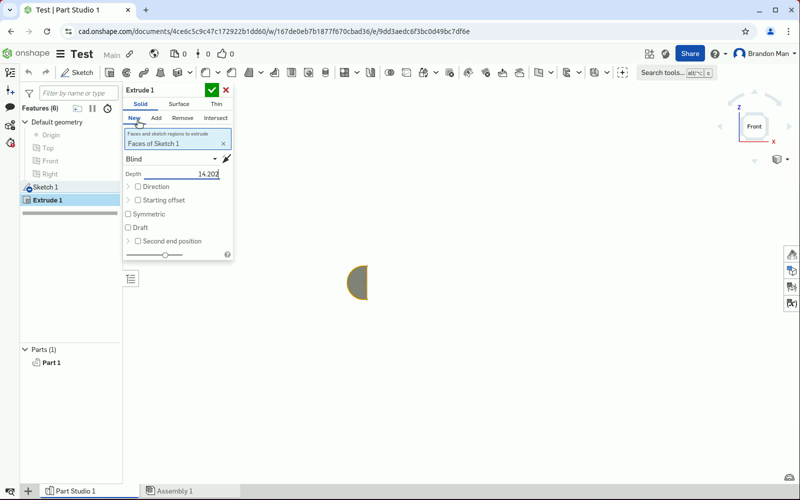
key(enter)
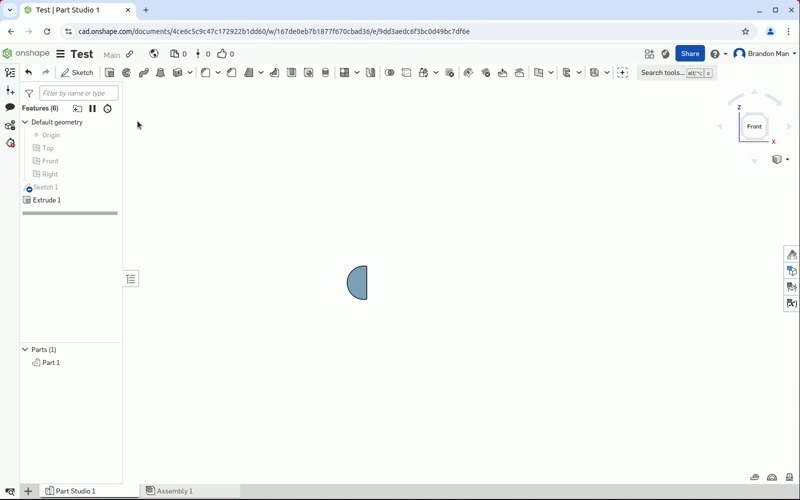
key(shift+h)
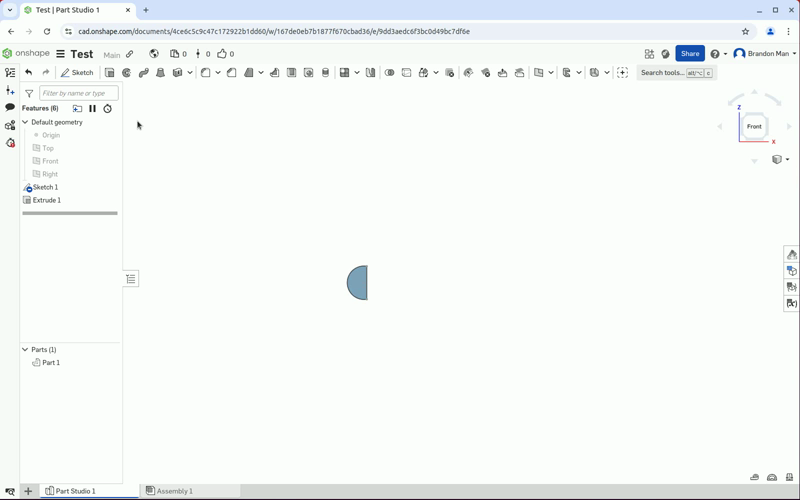
key(shift+h)
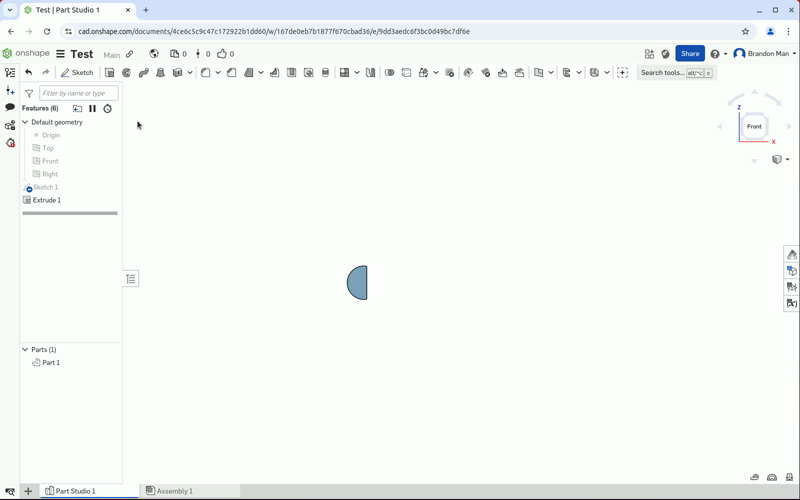
mouse_move(73, 189)
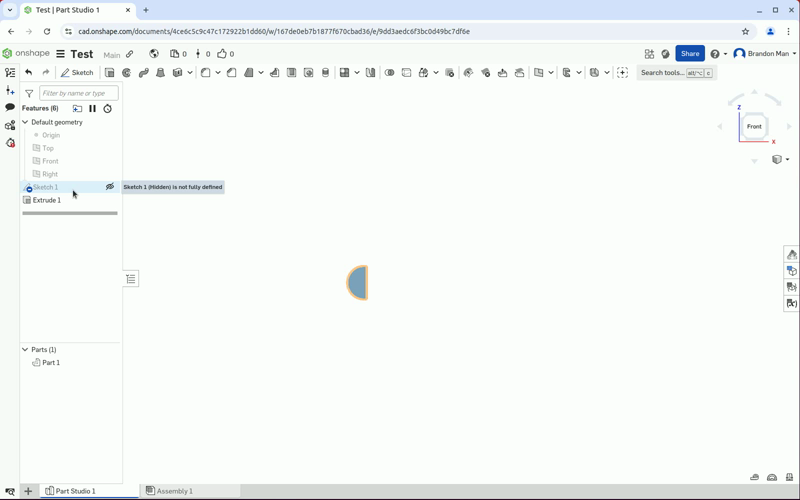
click(73, 189)
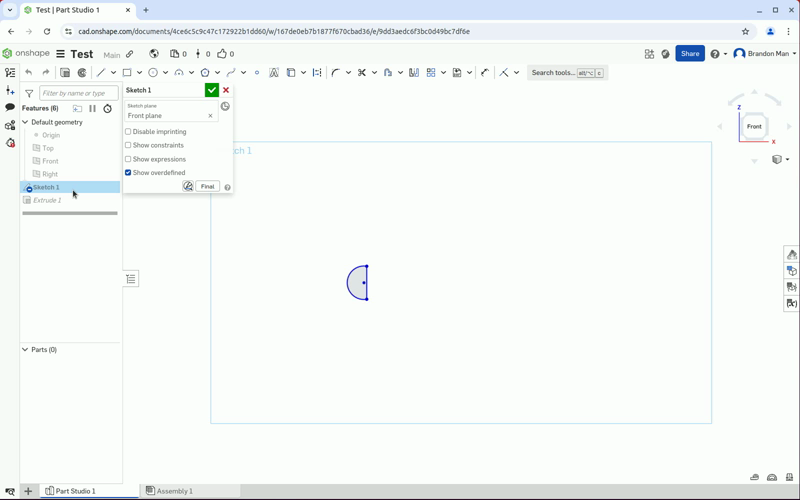
mouse_move(229, 92)
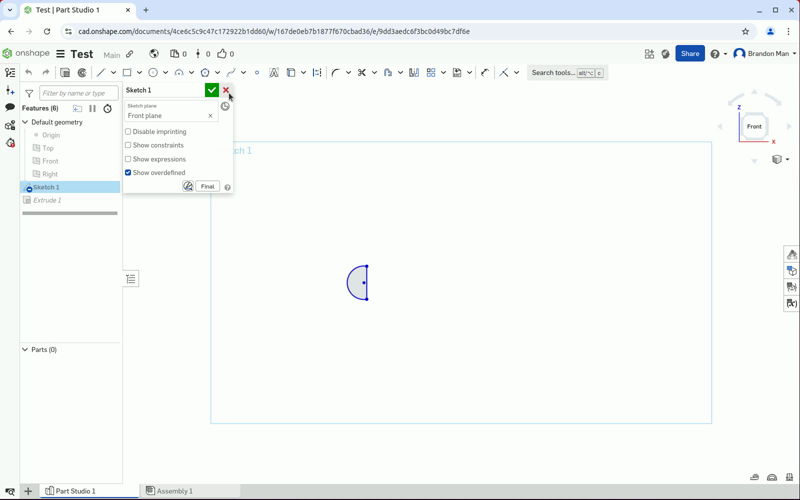
click(229, 92)
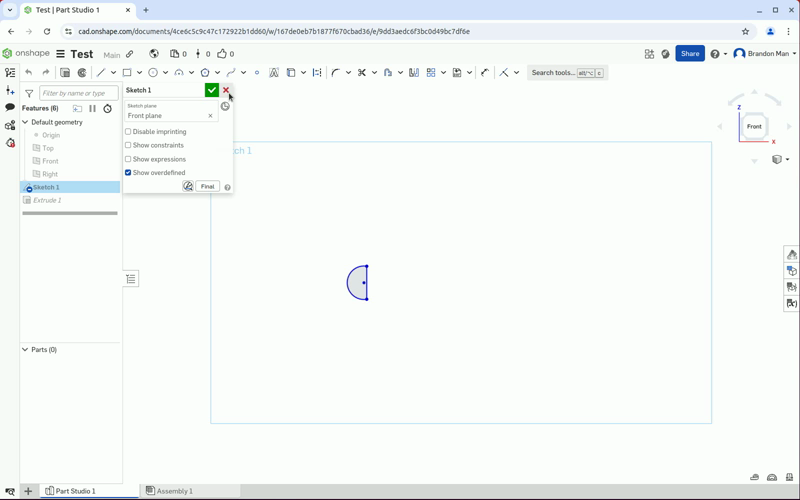
key(shift+s)
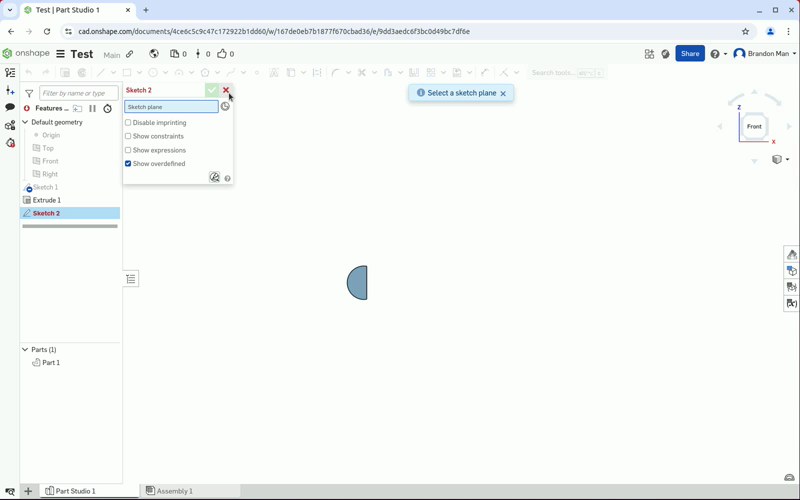
mouse_move(73, 163)
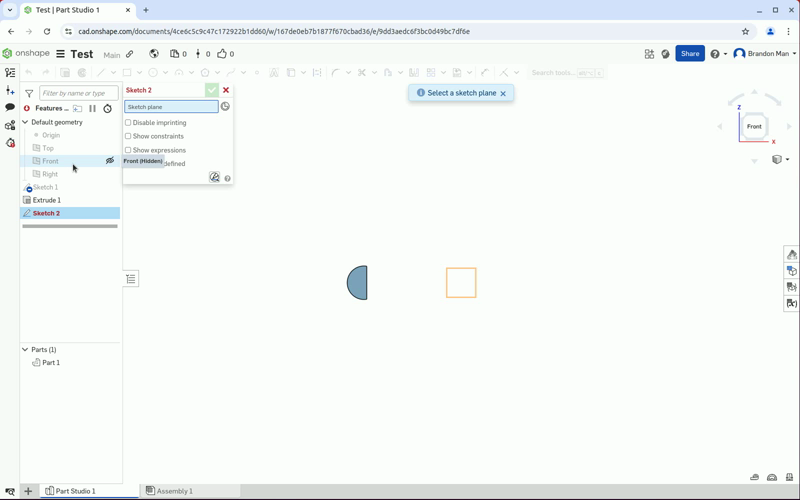
click(73, 163)
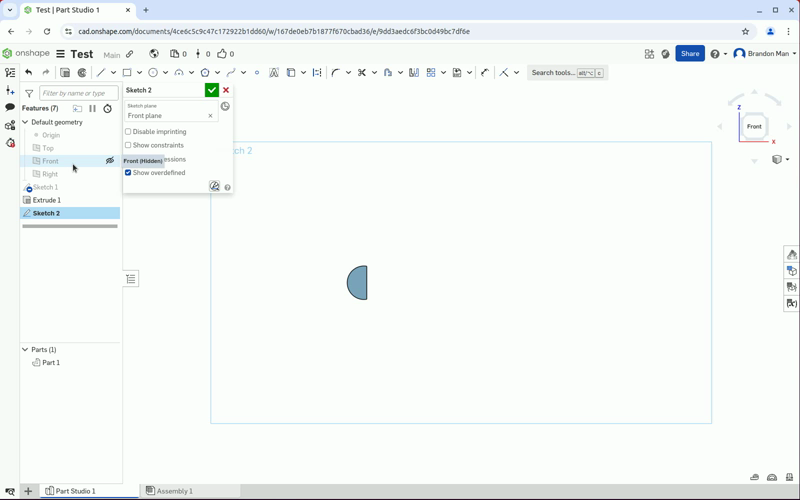
mouse_move(73, 352)
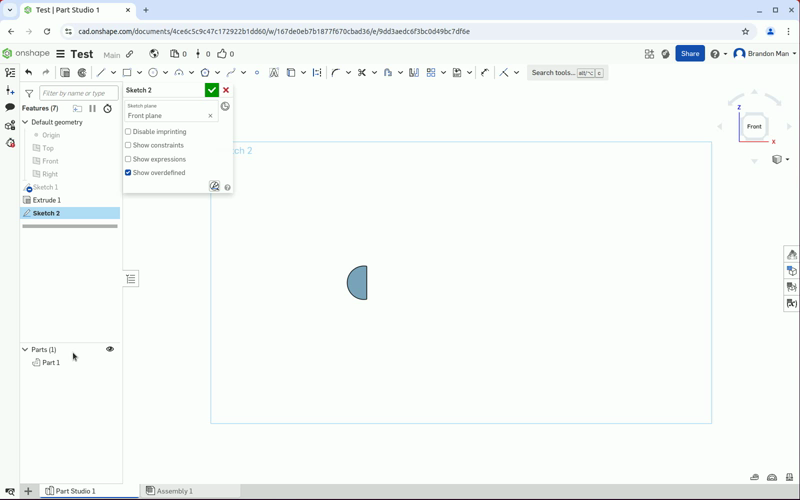
key(y)
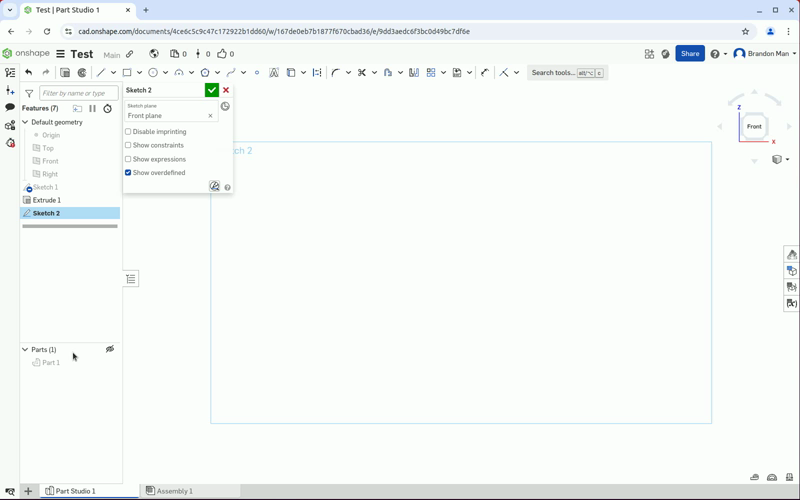
key(a)
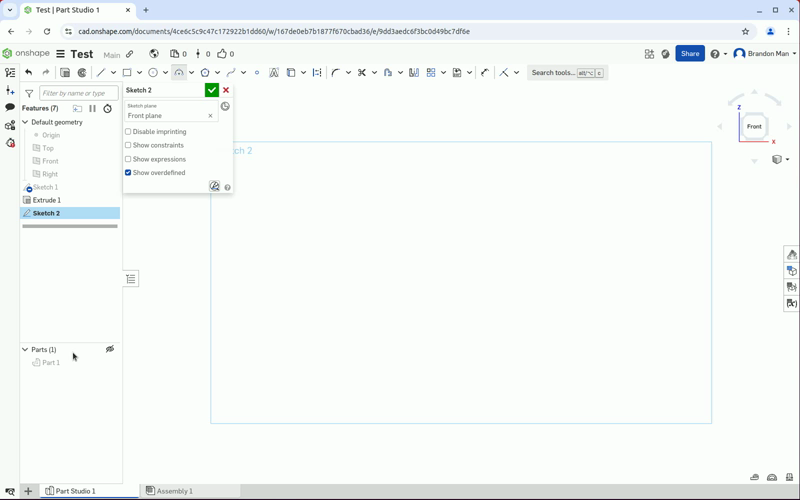
key_down(shift)
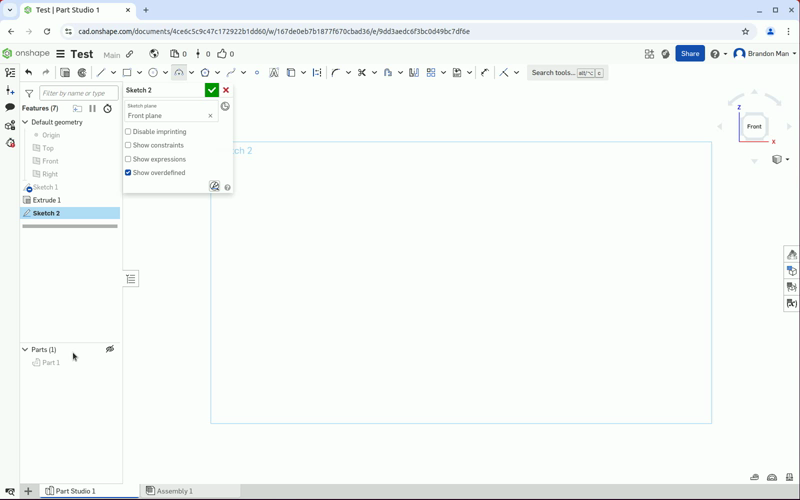
mouse_move(532, 299)
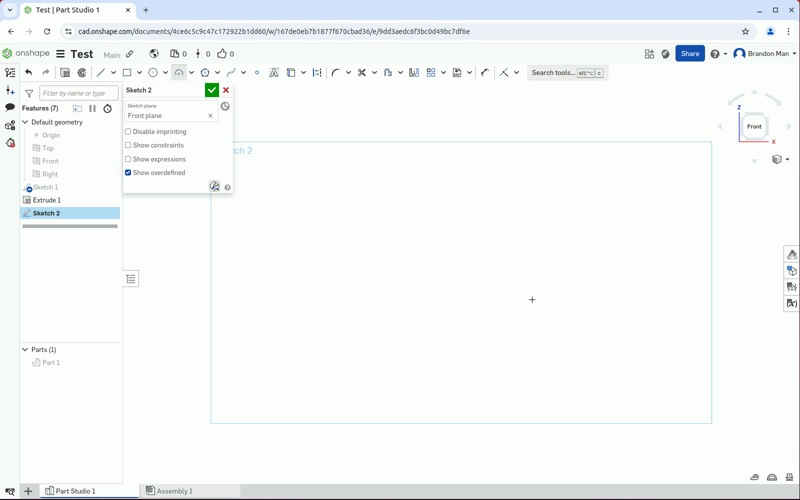
click(532, 299)
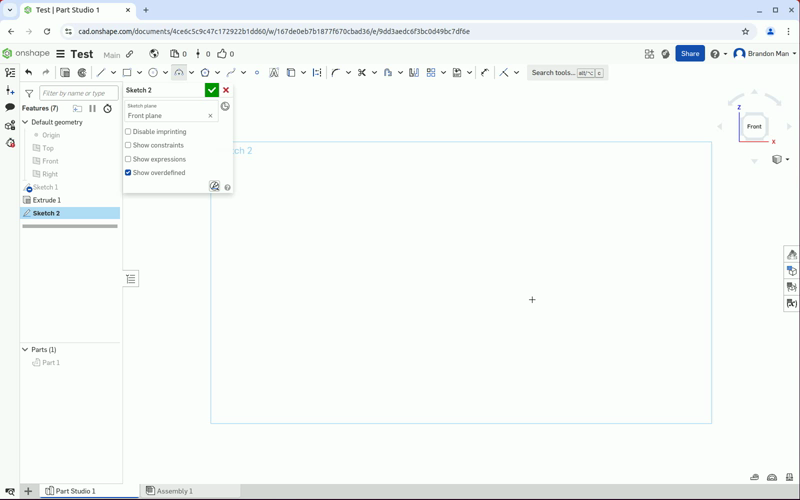
key_up(shift)
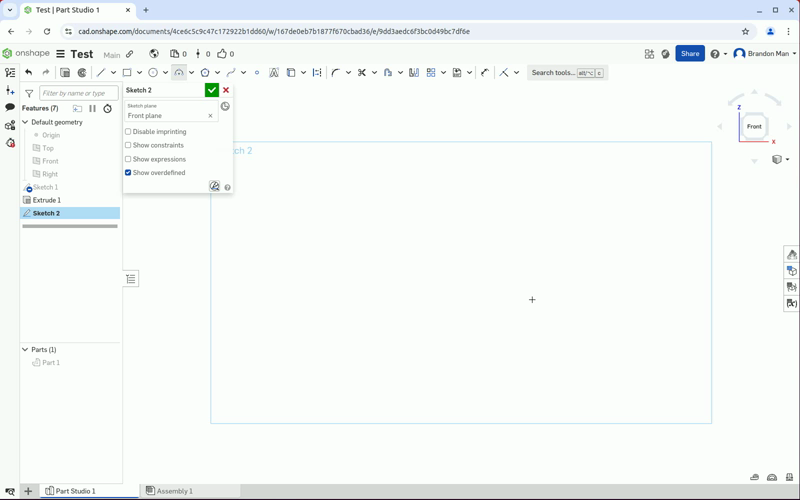
key_down(shift)
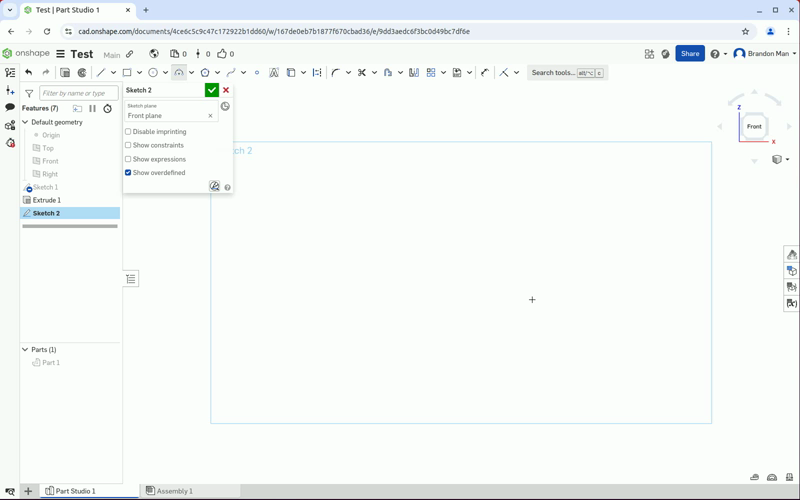
mouse_move(532, 266)
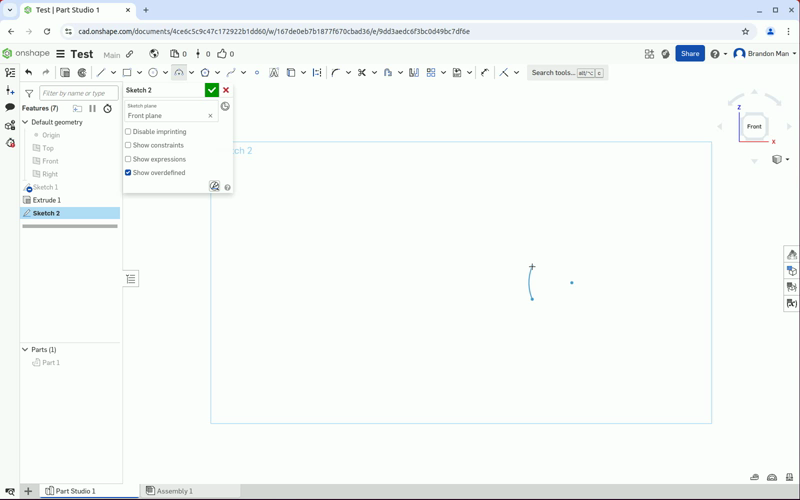
click(532, 266)
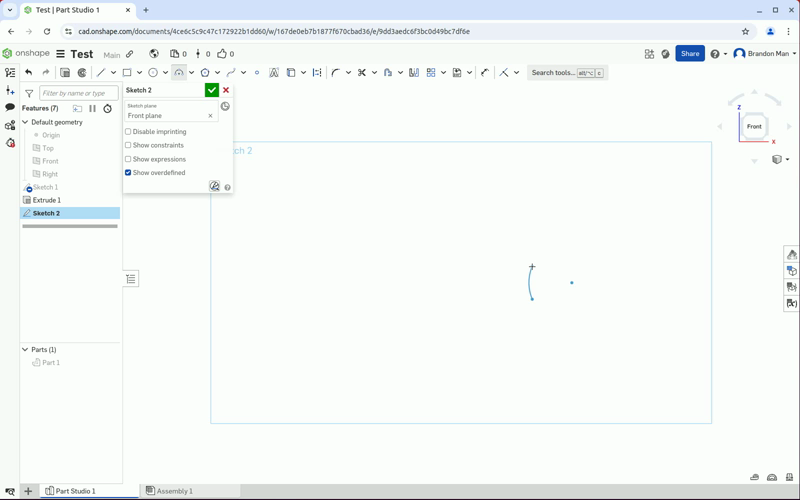
mouse_move(555, 282)
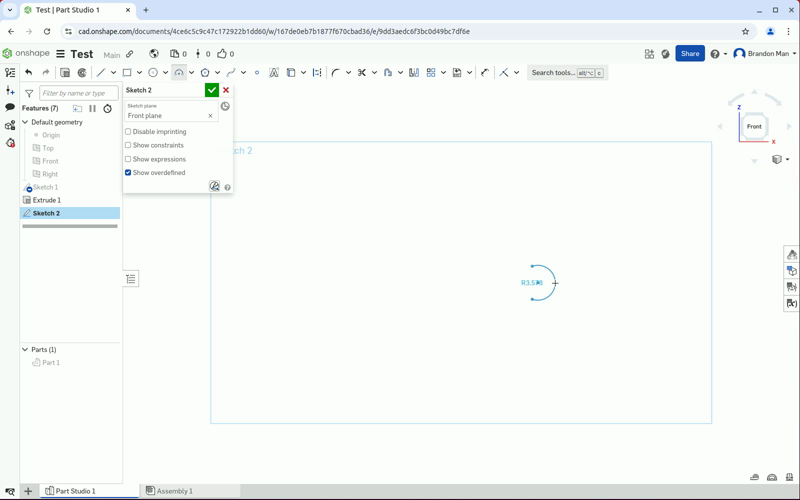
click(555, 282)
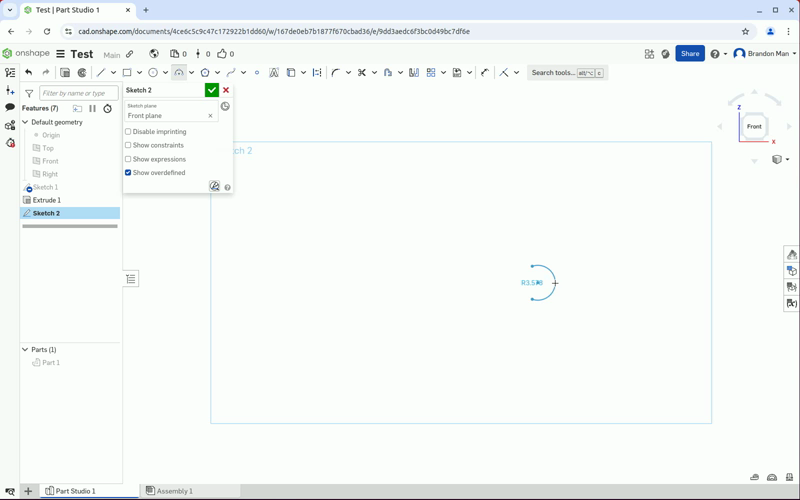
key_up(shift)
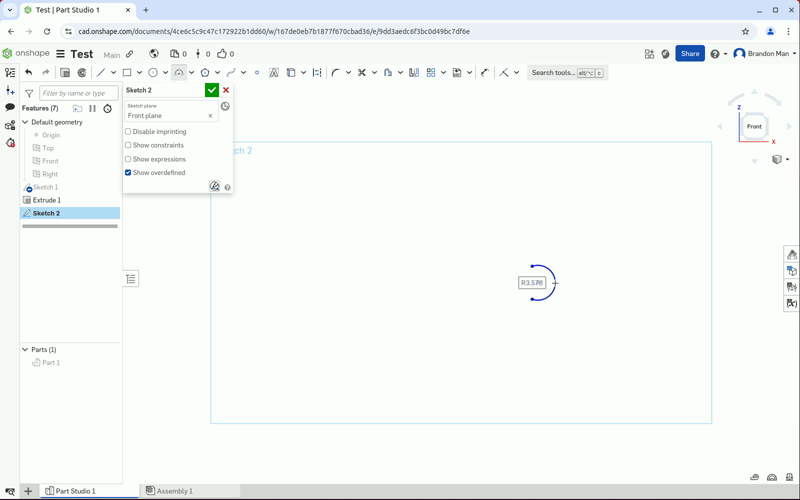
key(esc)
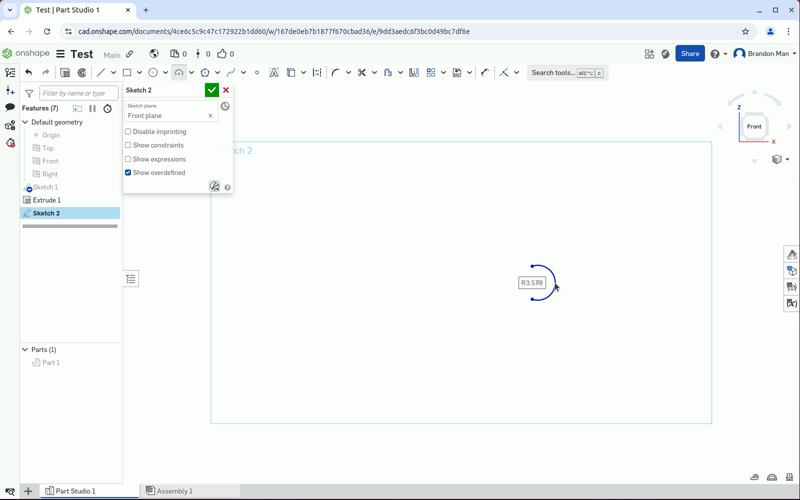
key(l)
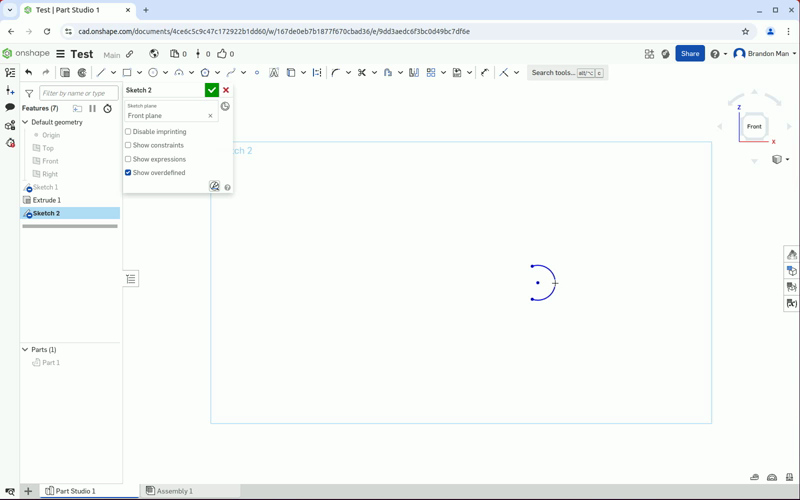
mouse_move(532, 266)
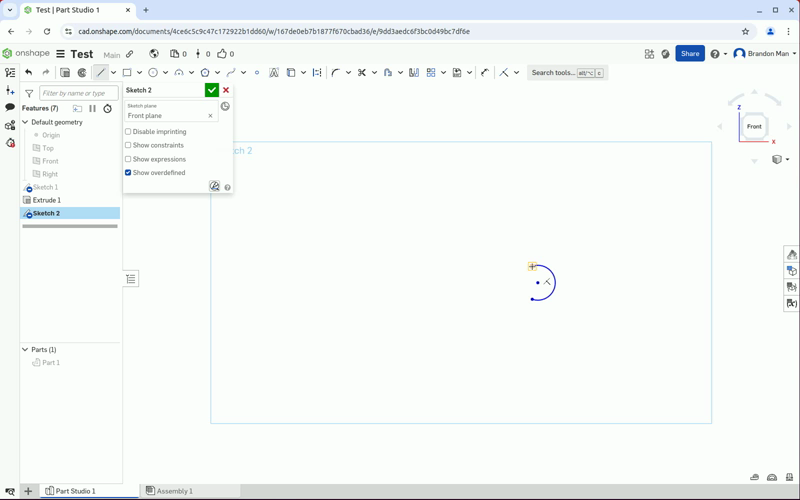
click(532, 266)
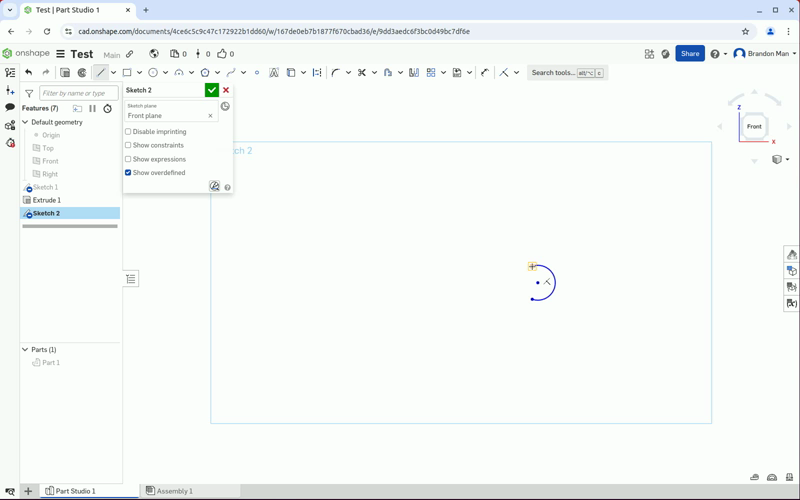
mouse_move(562, 266)
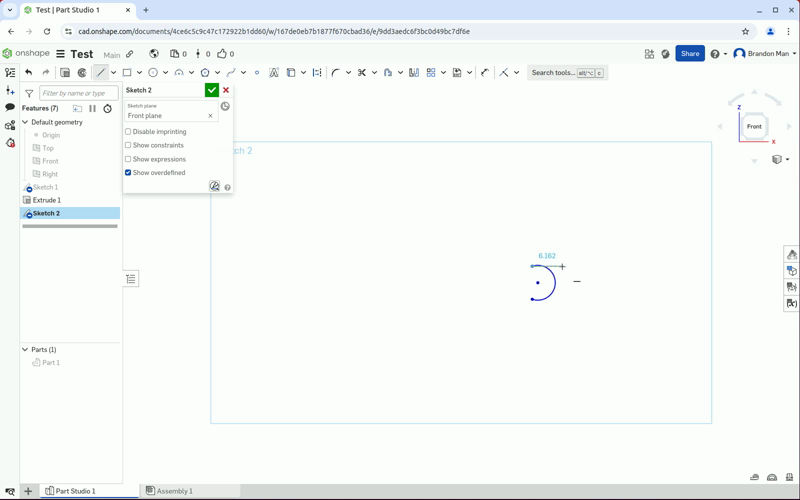
key_down(shift)
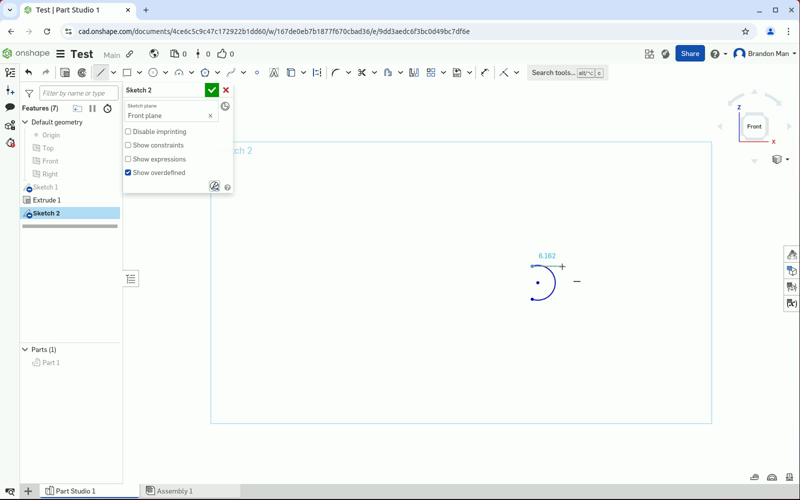
mouse_move(532, 299)
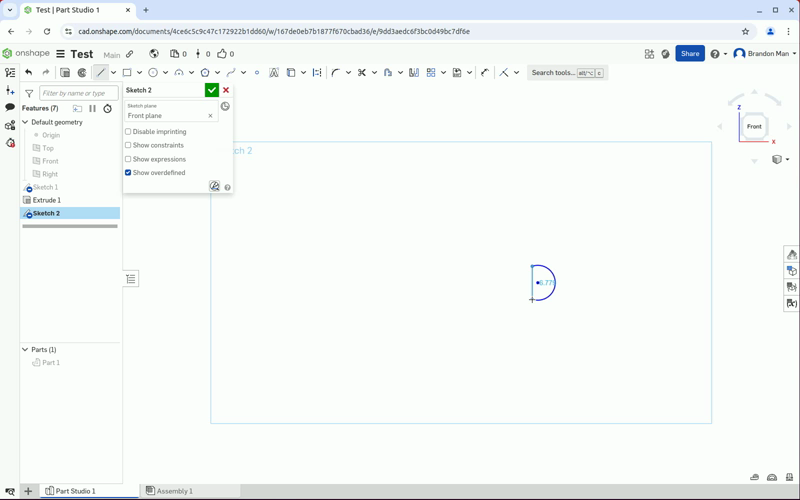
key_up(shift)
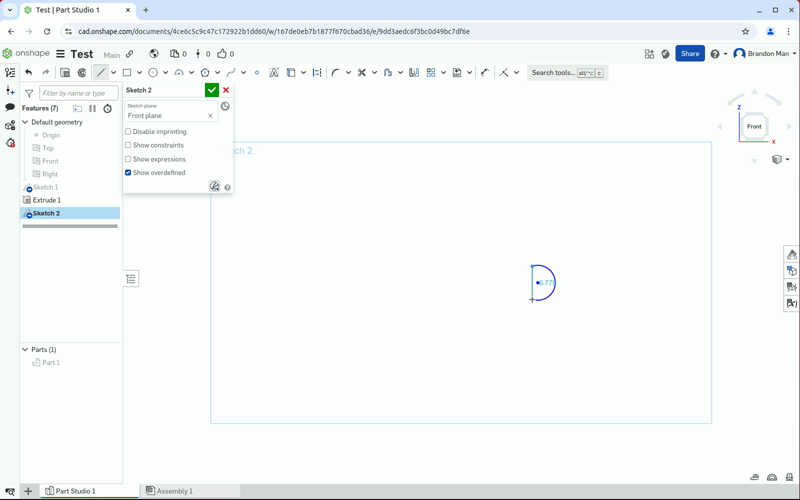
click(532, 299)
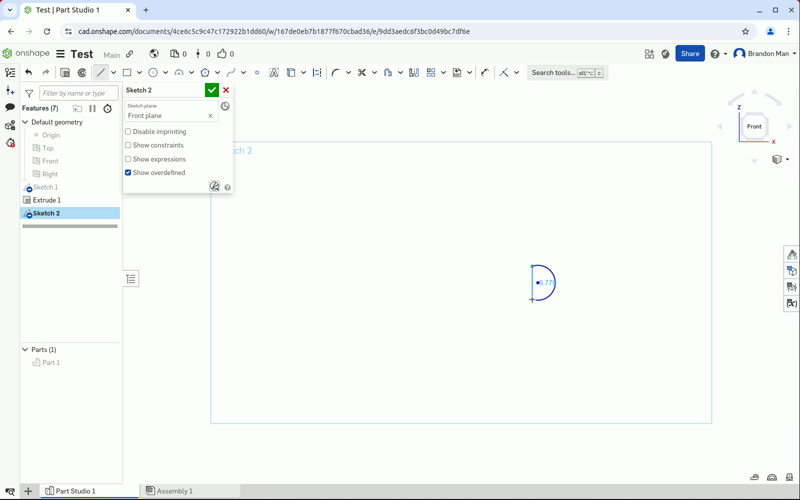
key(esc)
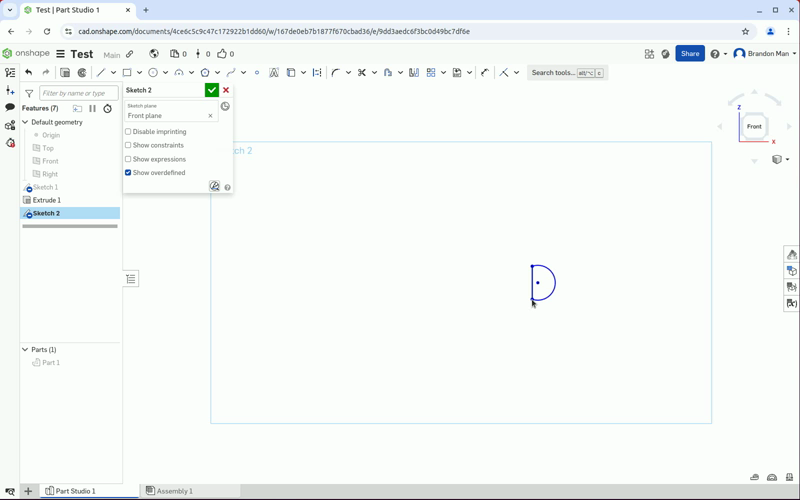
mouse_move(535, 269)
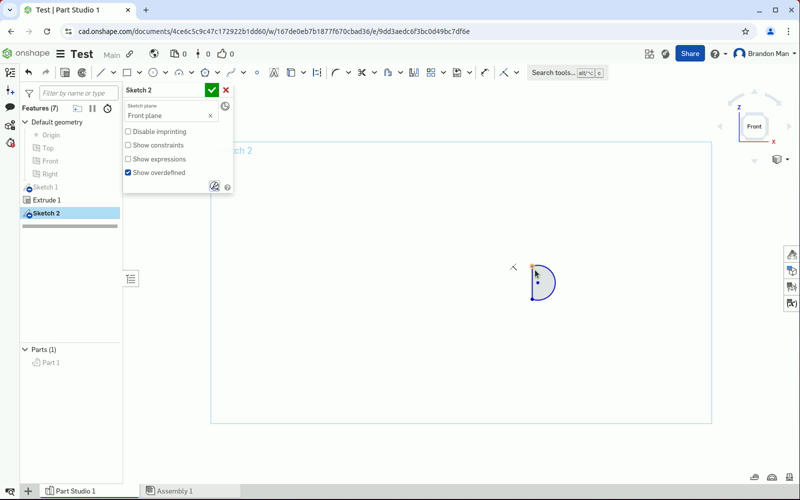
scroll(6)
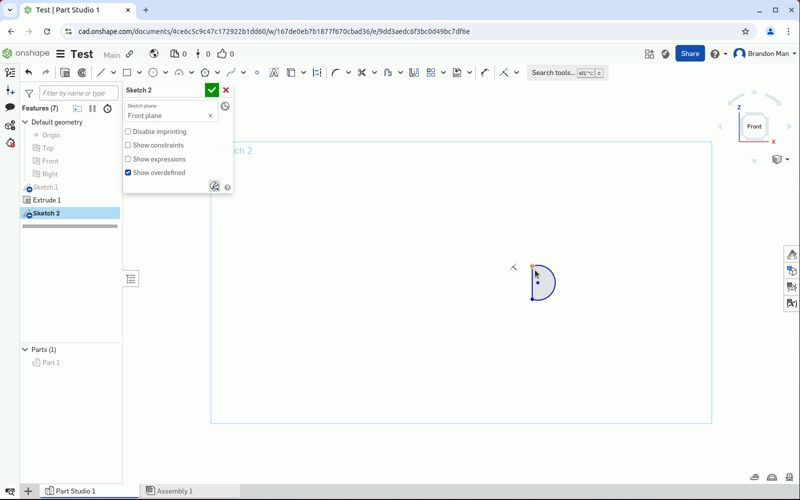
scroll(6)
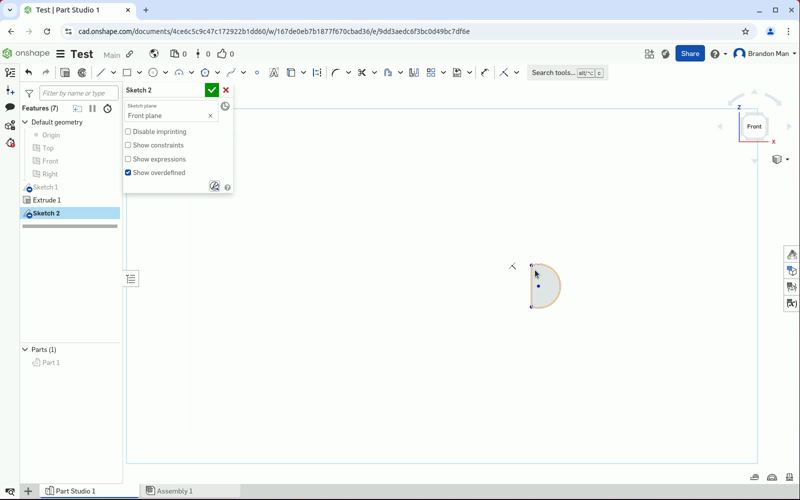
scroll(6)
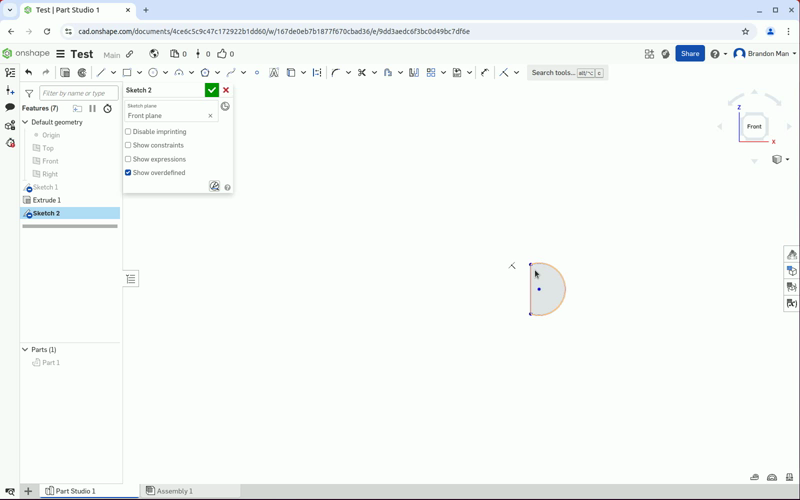
scroll(6)
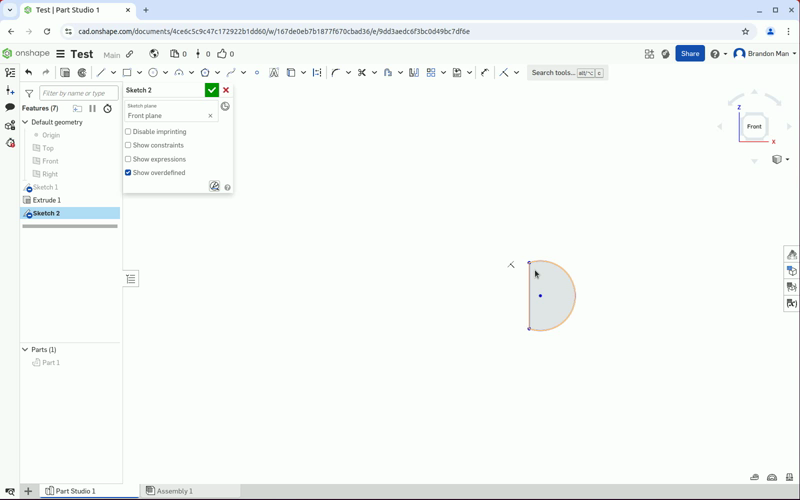
scroll(6)
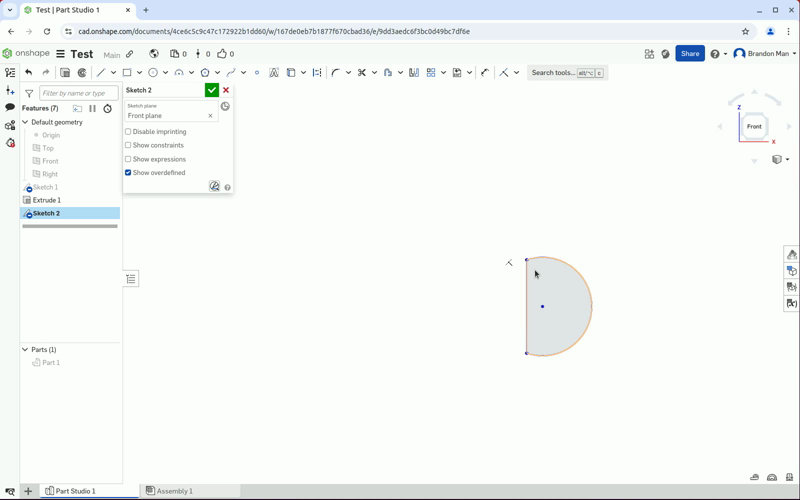
scroll(6)
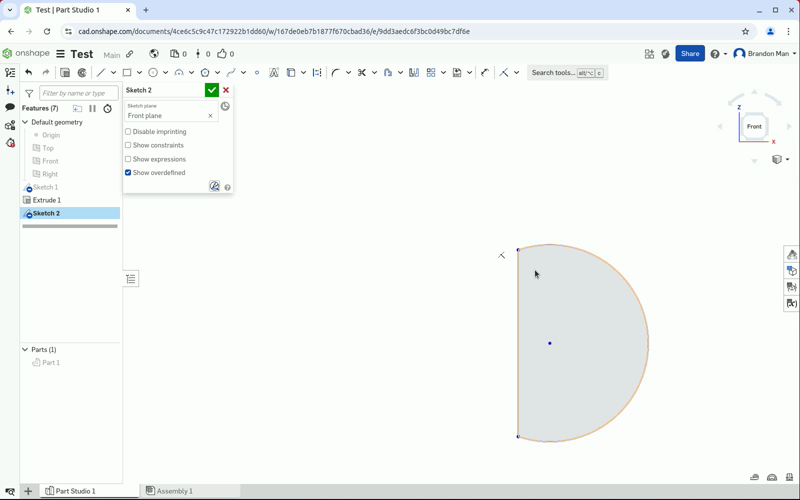
scroll(6)
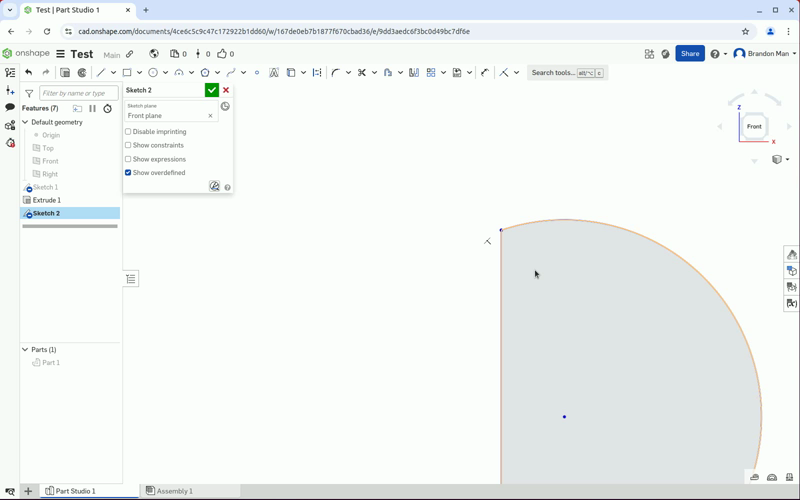
click(535, 269)
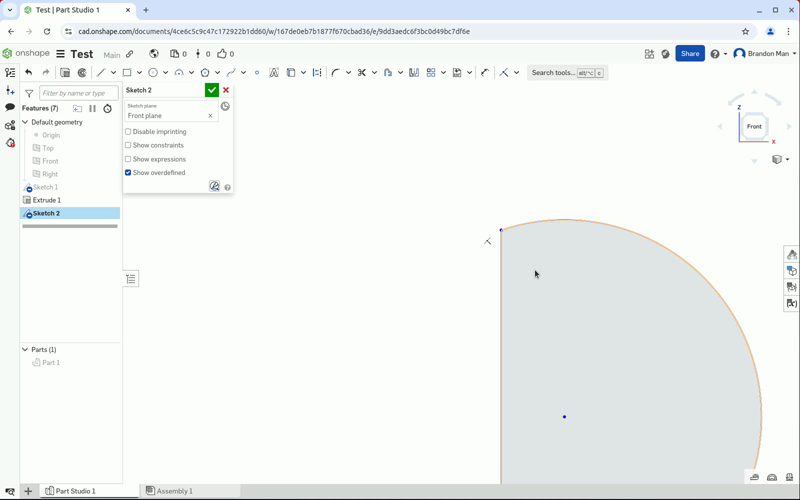
scroll(-6)
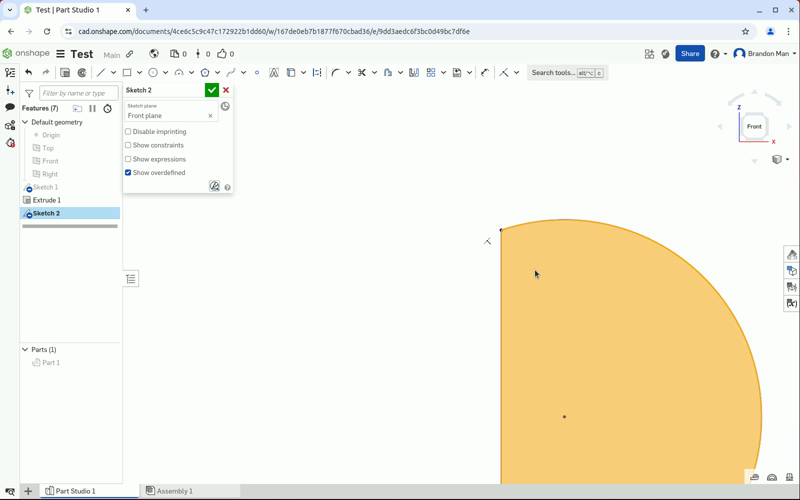
scroll(-6)
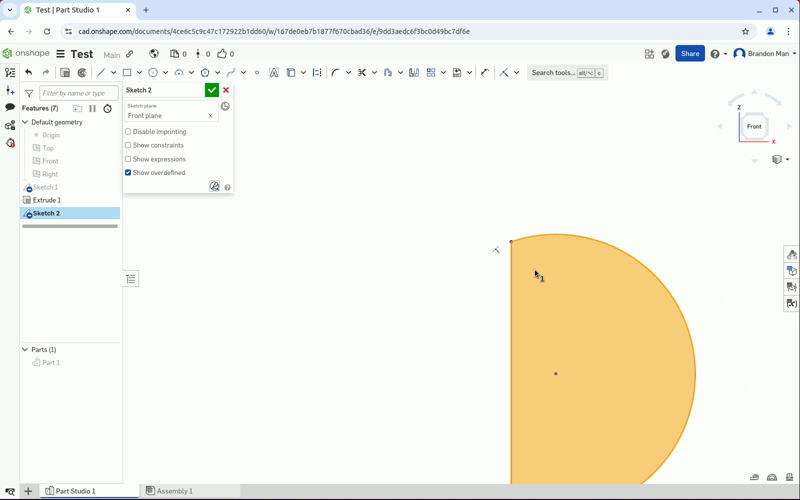
scroll(-6)
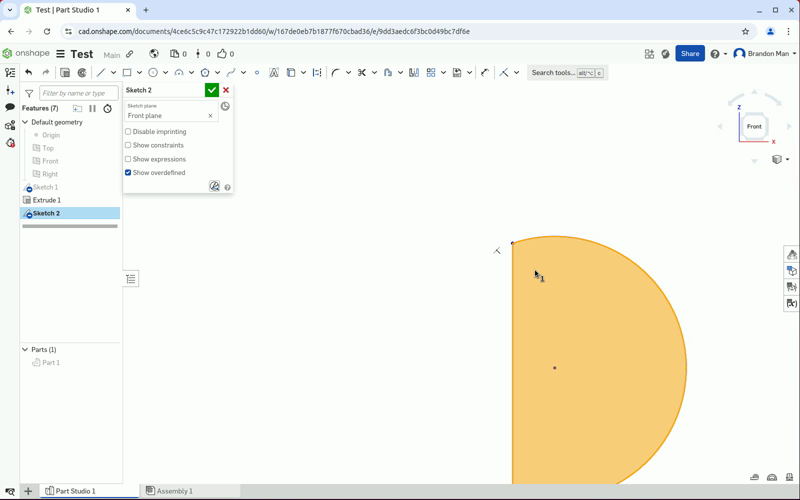
scroll(-6)
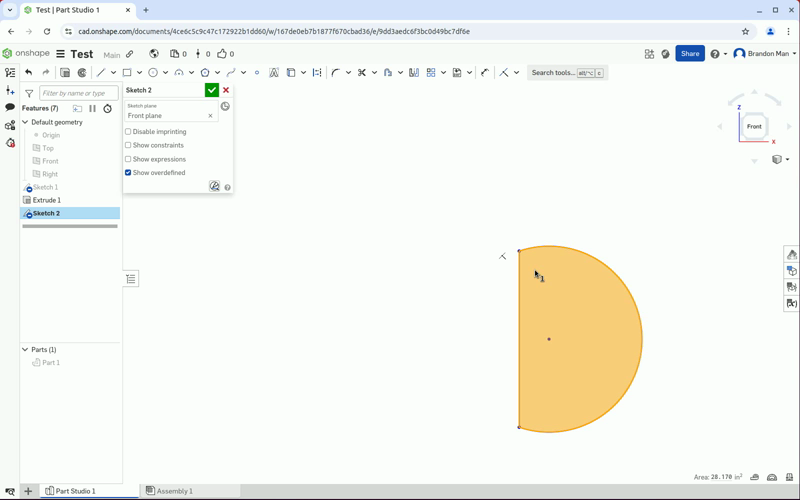
scroll(-6)
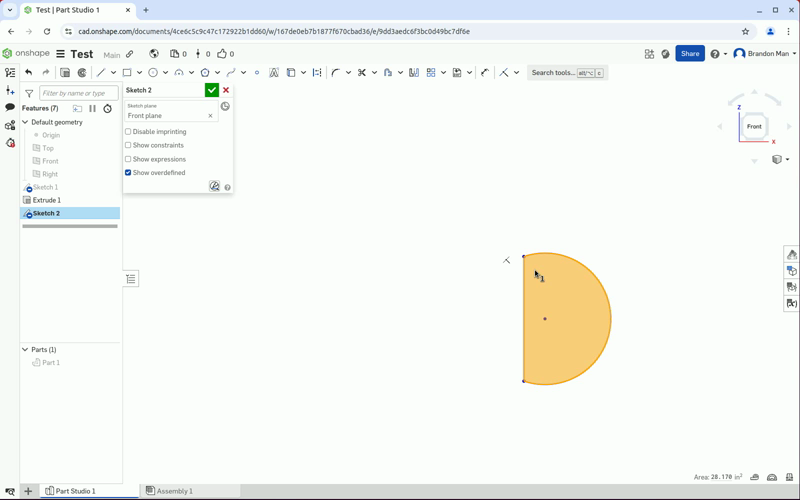
scroll(-6)
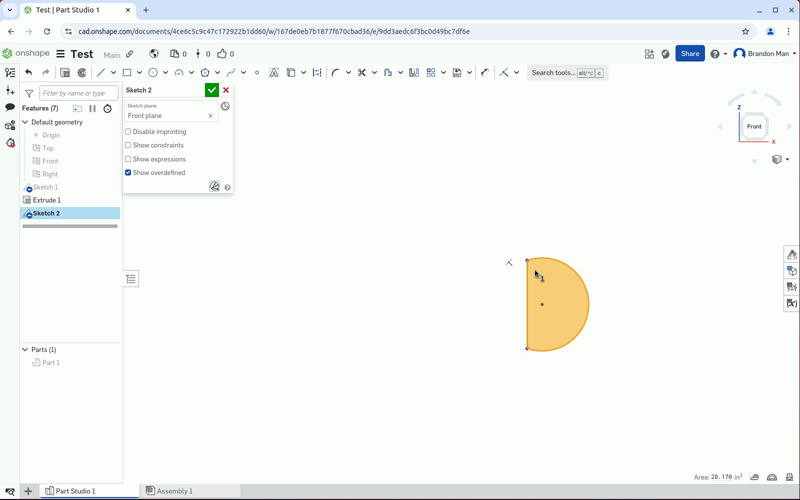
scroll(-6)
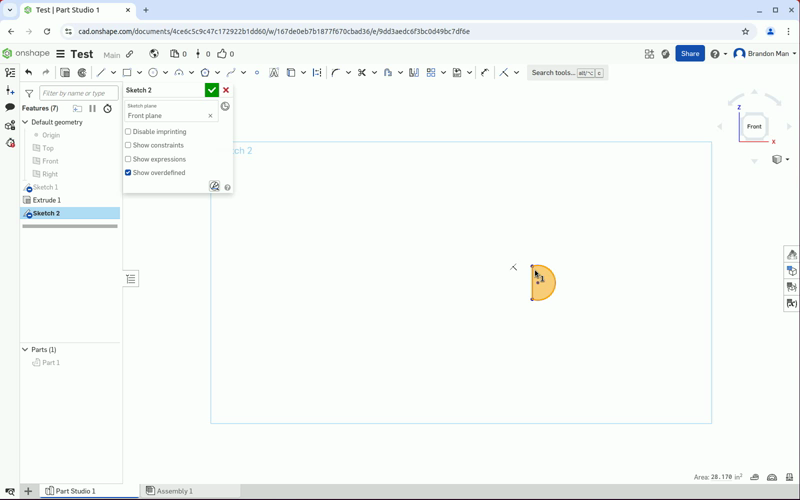
mouse_move(73, 352)
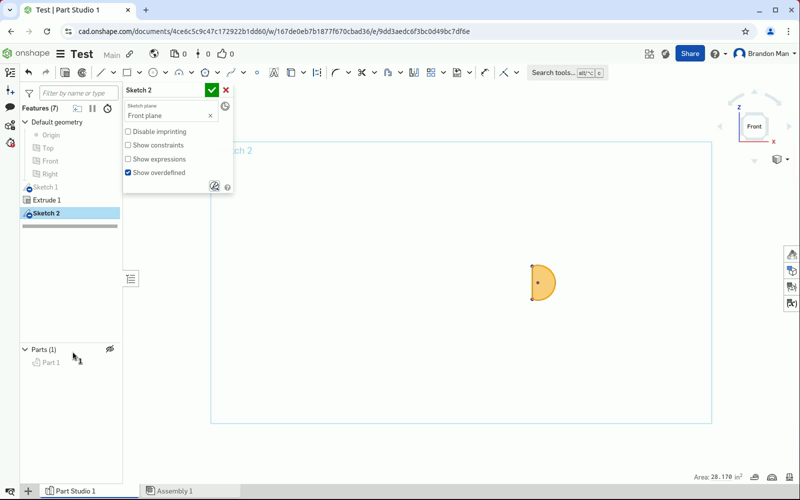
key(shift+y)
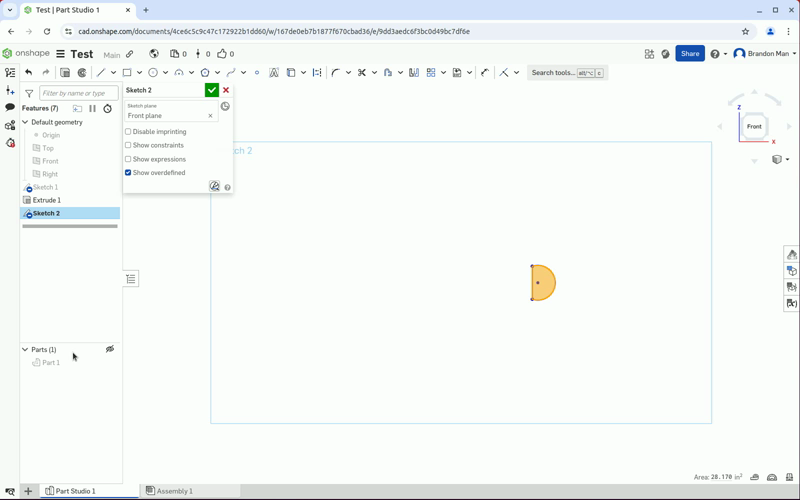
key(shift+e)
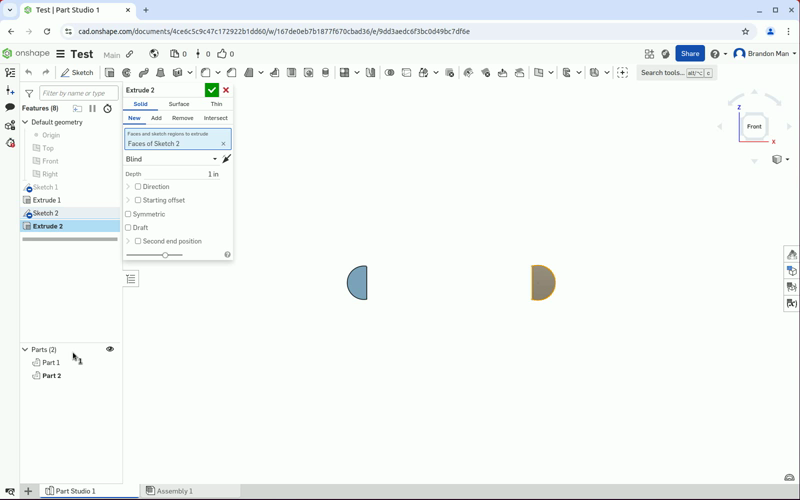
mouse_move(143, 106)
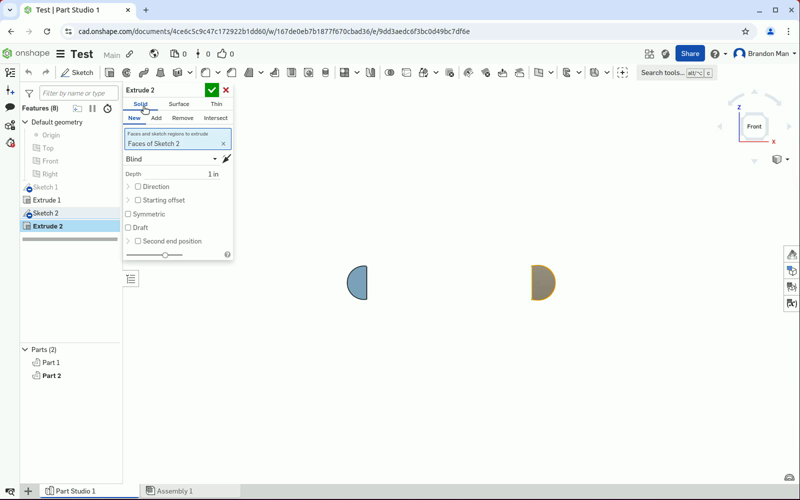
click(143, 106)
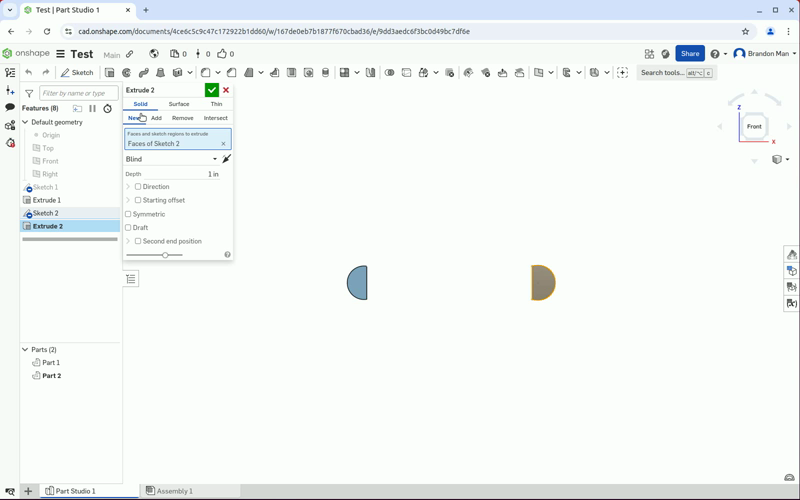
mouse_move(137, 120)
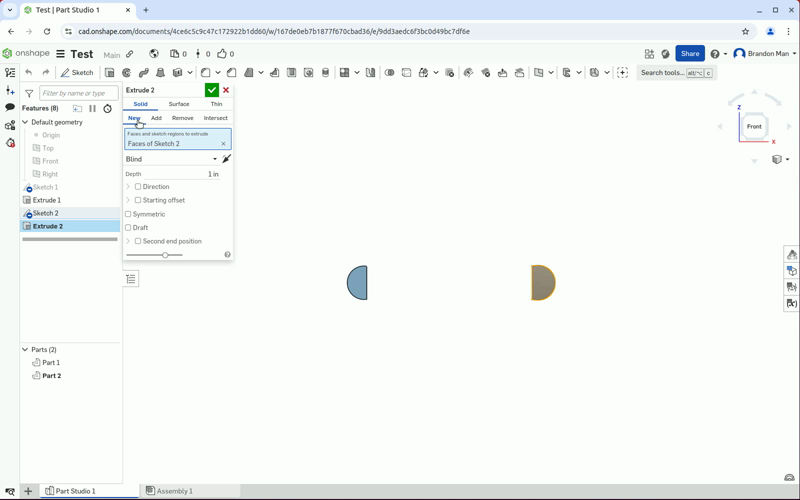
click(137, 120)
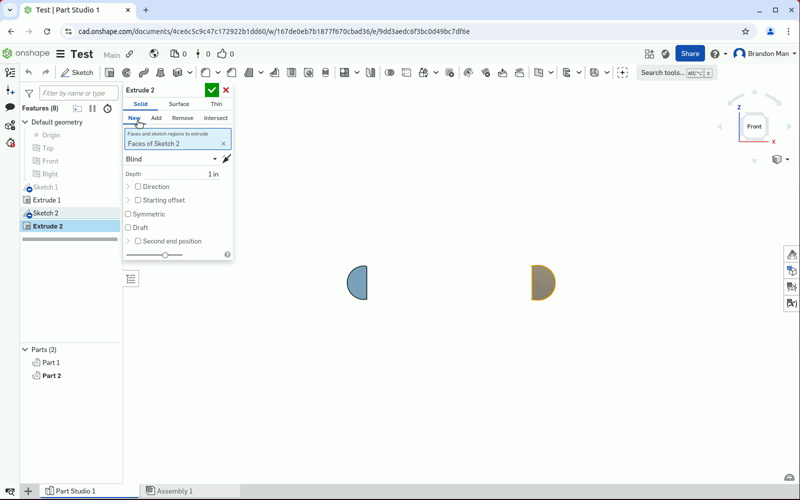
key(tab, 4)
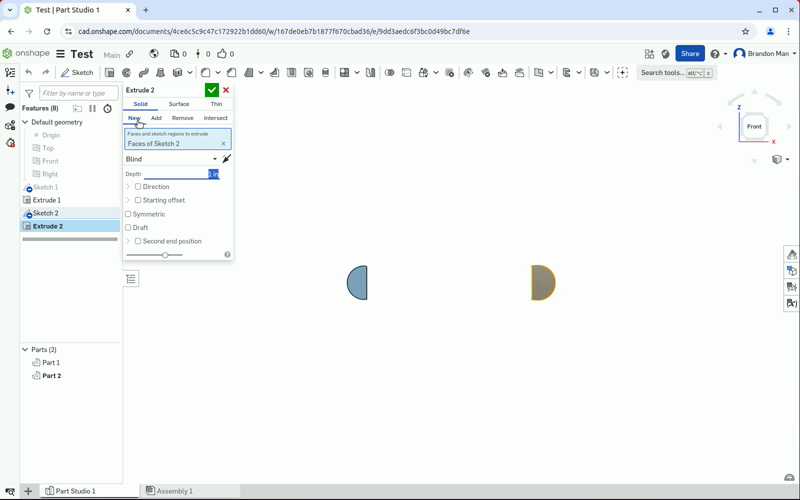
text(14.202)
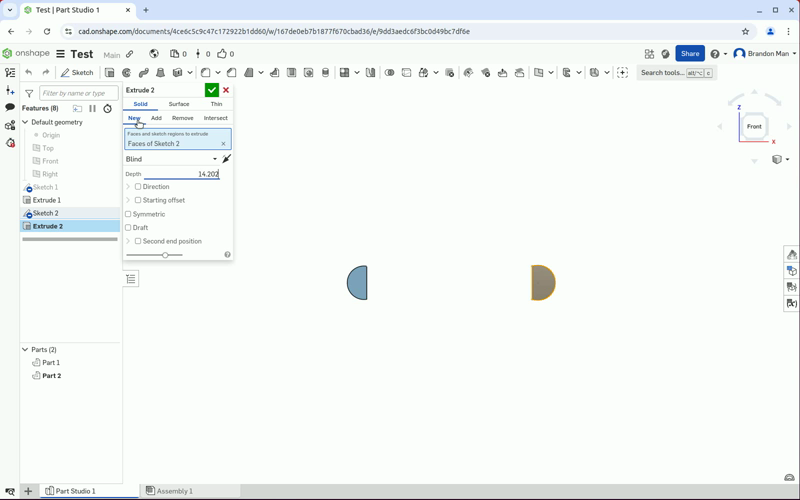
key(enter)
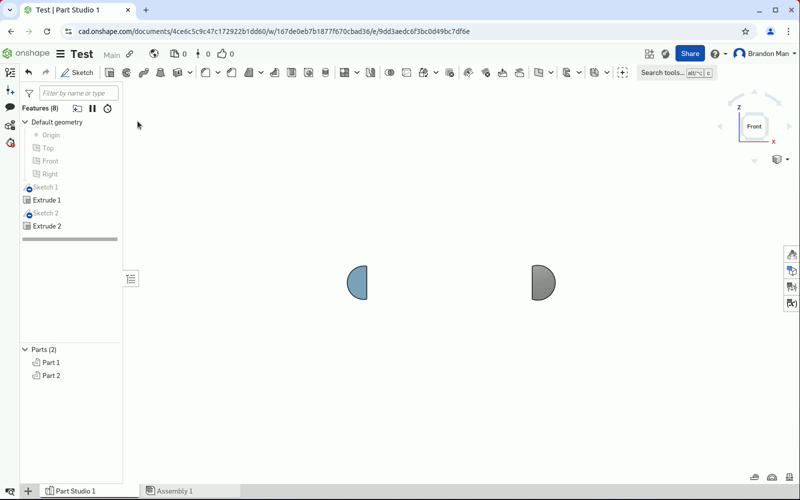
key(shift+h)
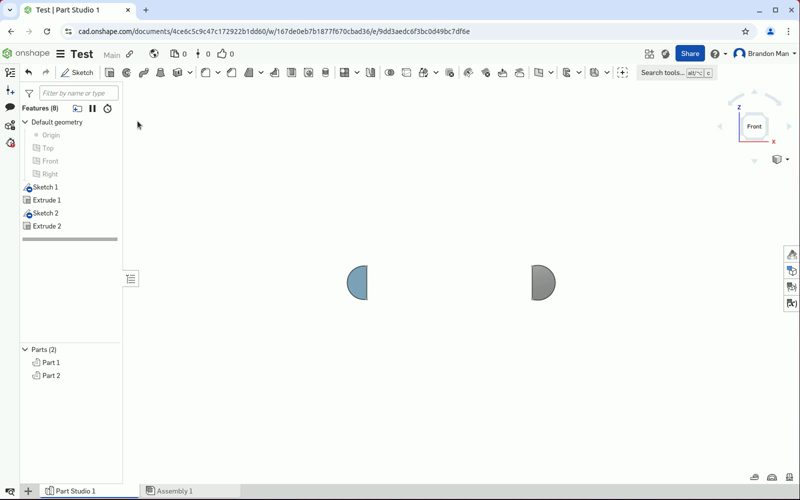
key(shift+h)
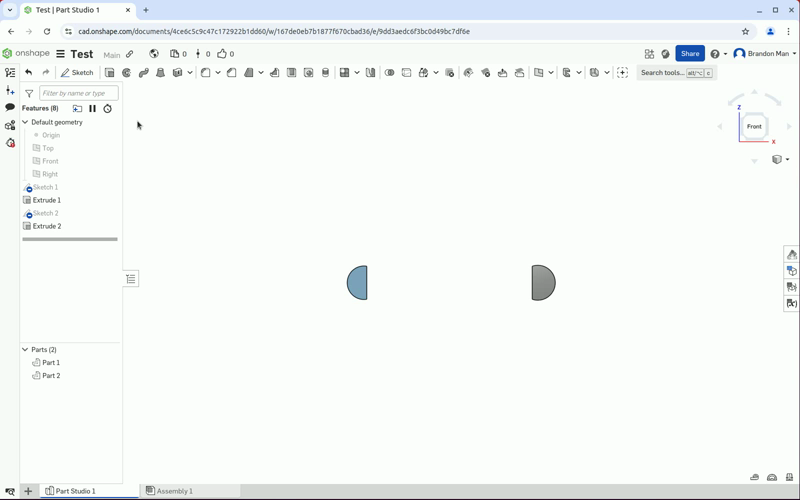
mouse_move(73, 189)
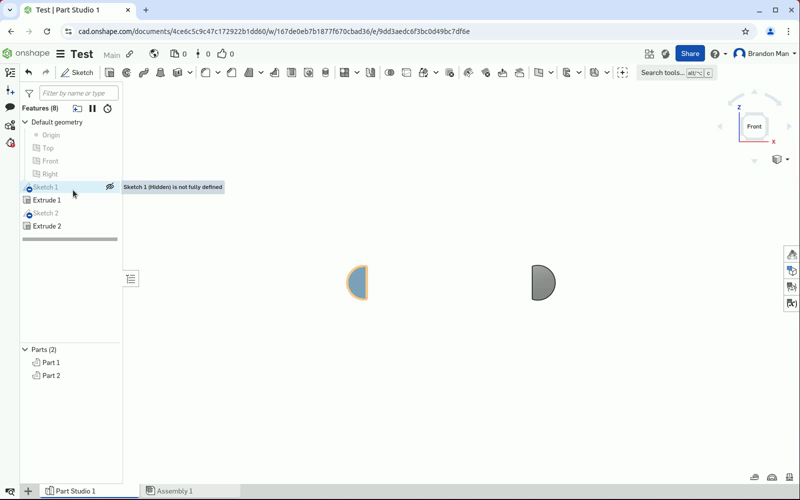
click(73, 189)
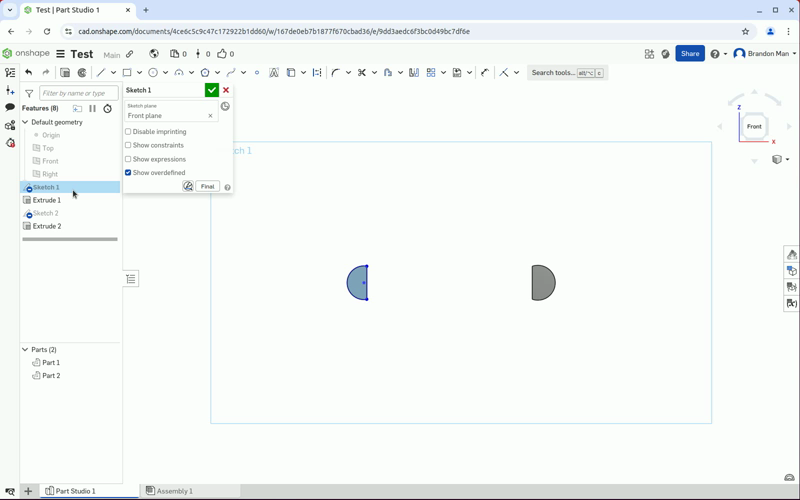
mouse_move(229, 92)
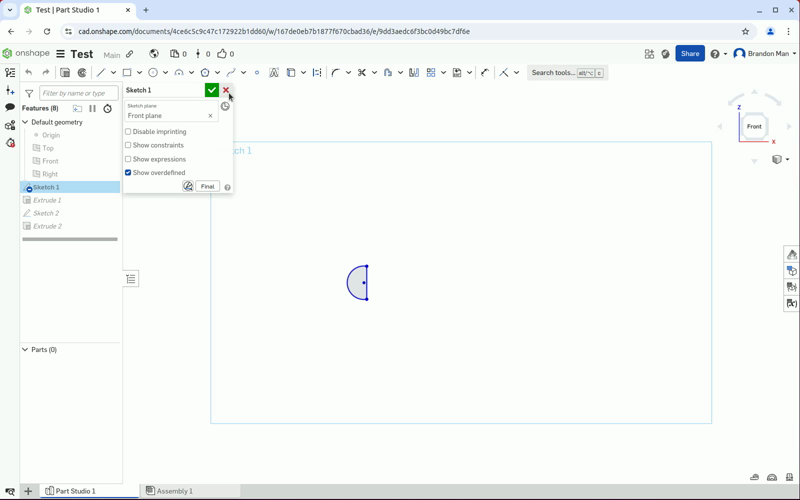
click(229, 92)
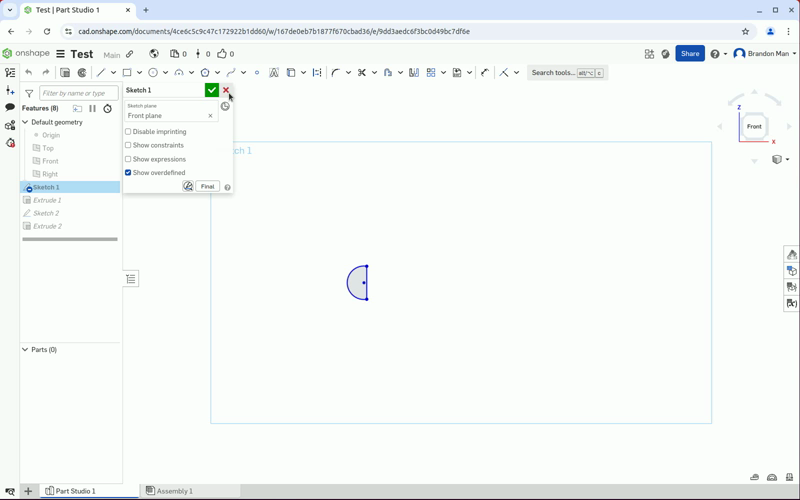
key(shift+s)
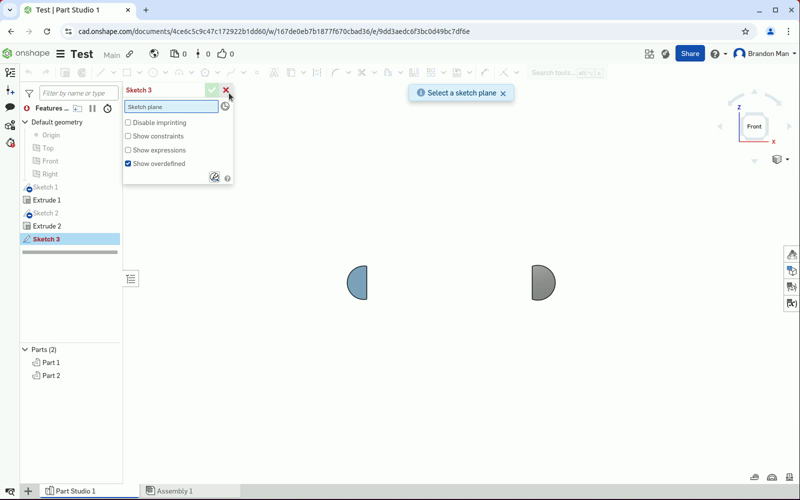
mouse_move(73, 163)
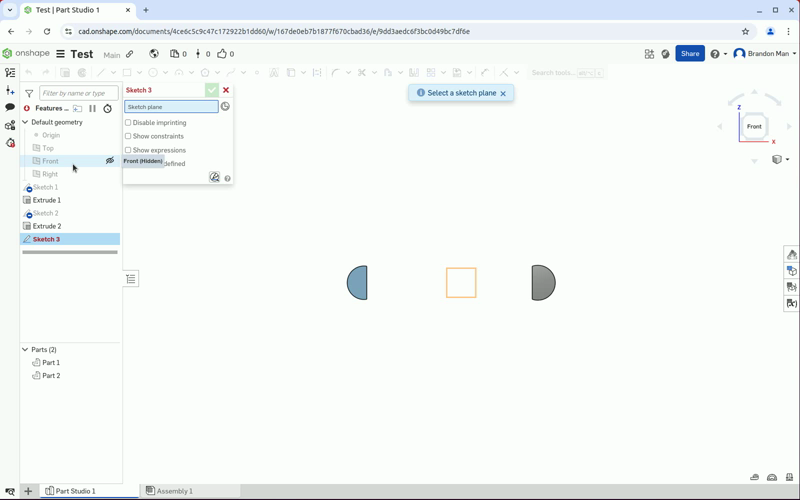
click(73, 163)
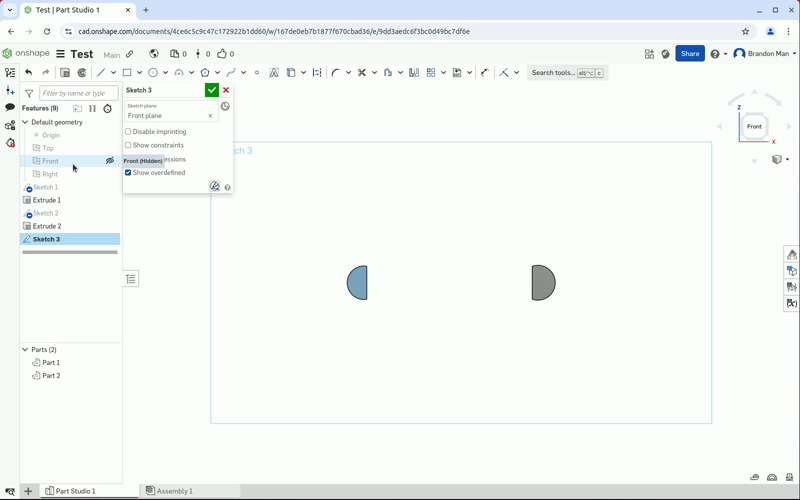
mouse_move(73, 352)
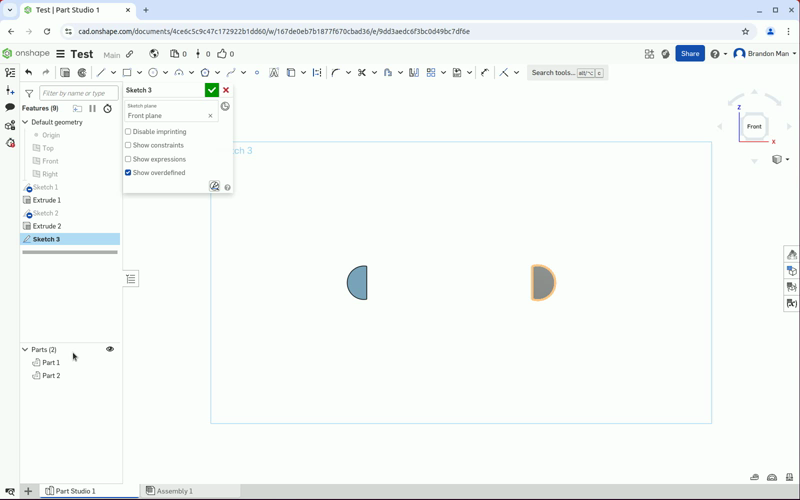
key(y)
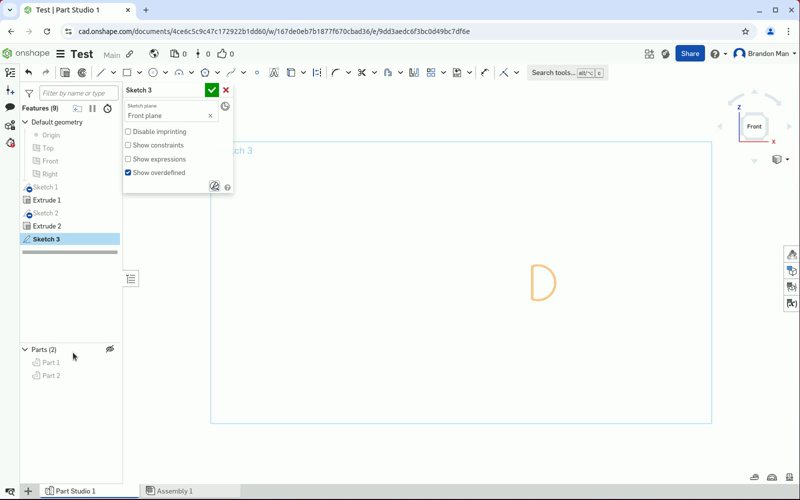
key(l)
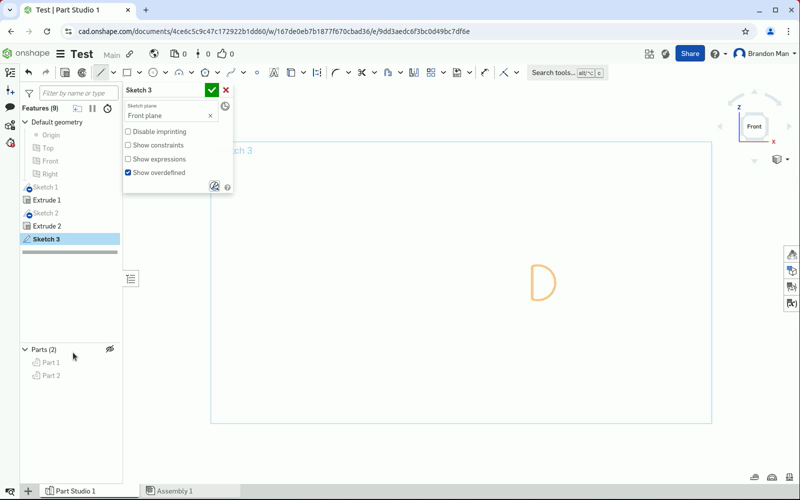
key_down(shift)
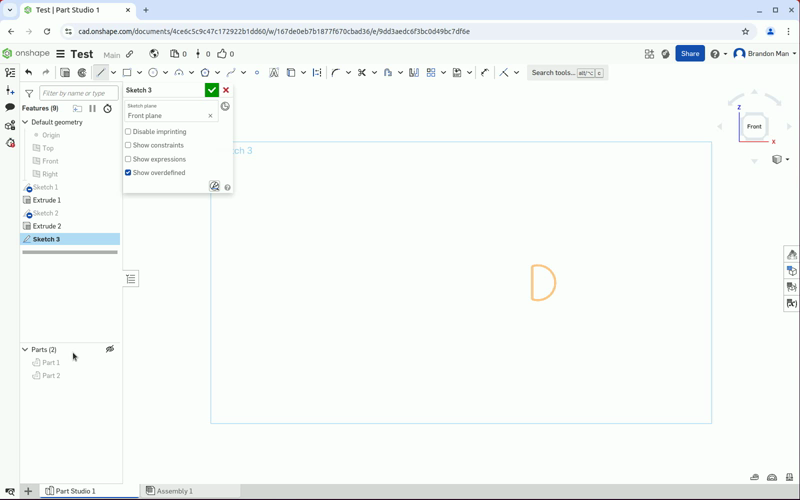
mouse_move(366, 299)
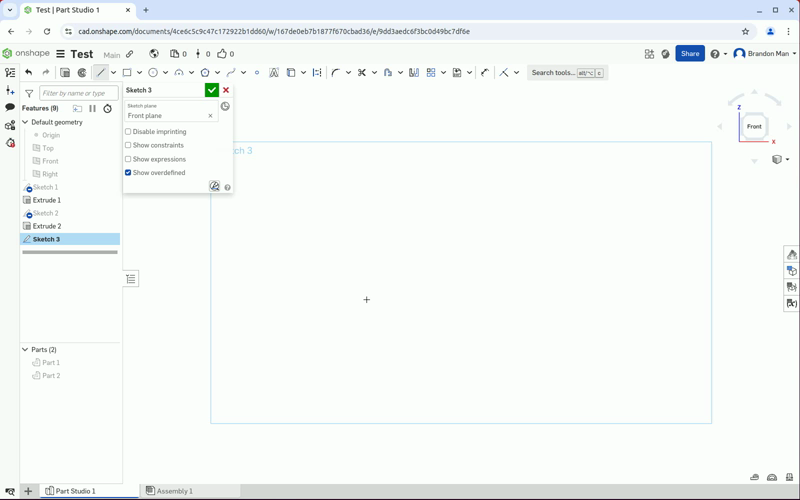
click(366, 299)
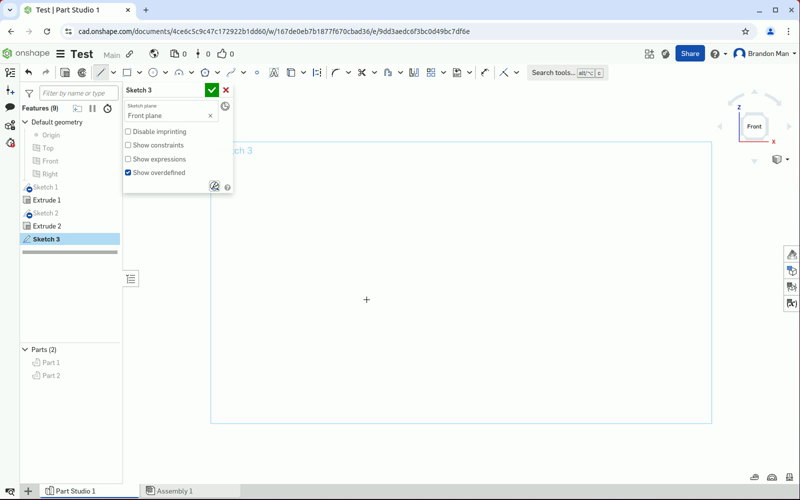
key_up(shift)
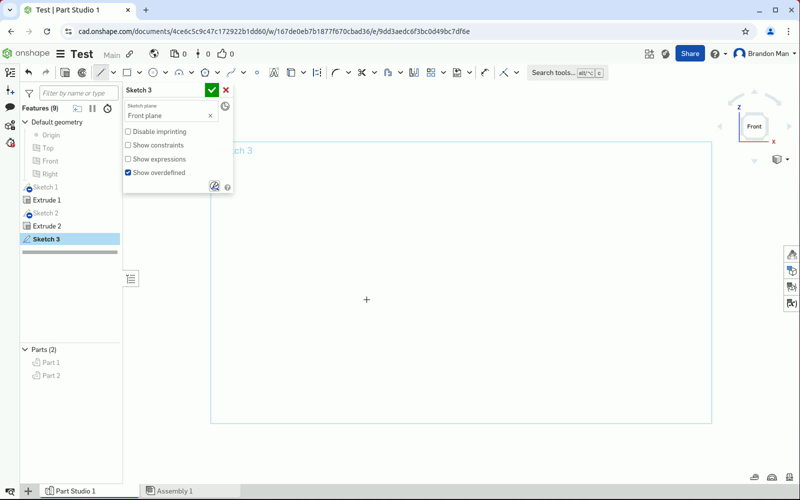
key_down(shift)
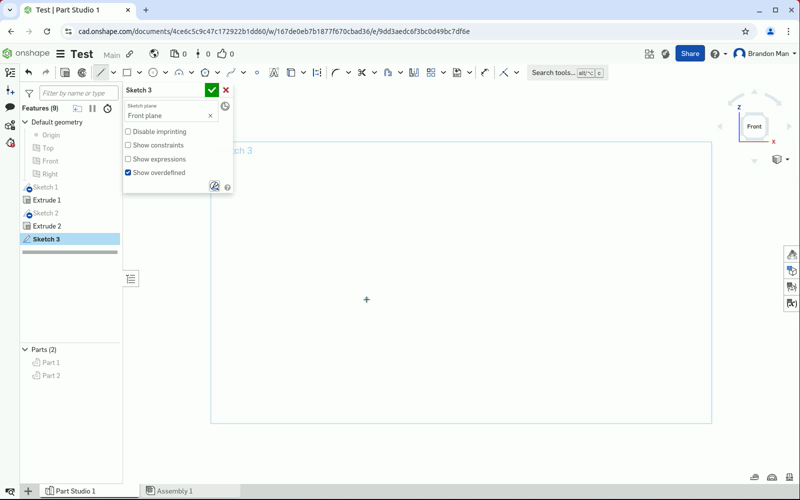
mouse_move(531, 299)
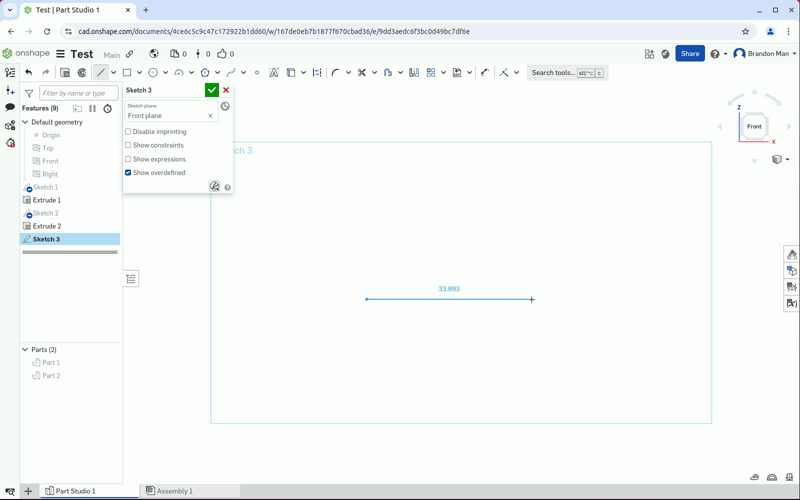
click(531, 299)
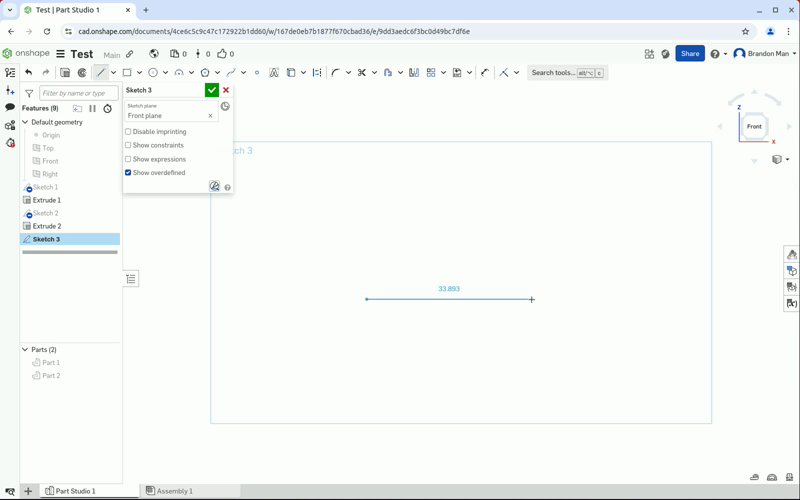
key_up(shift)
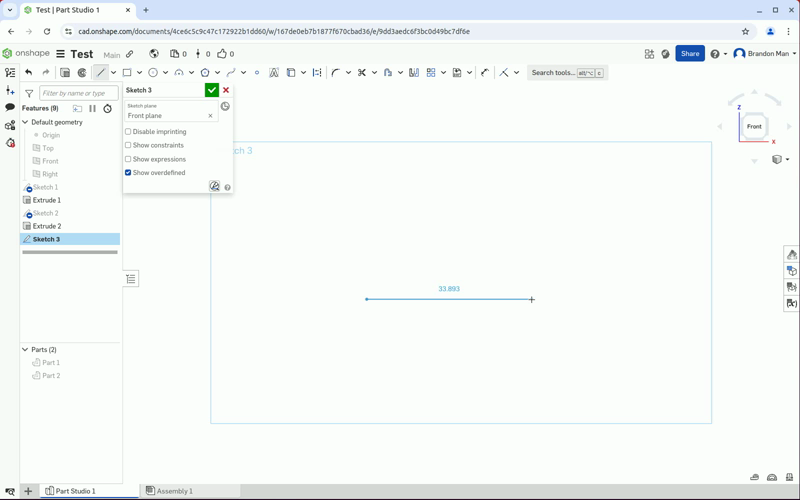
key_down(shift)
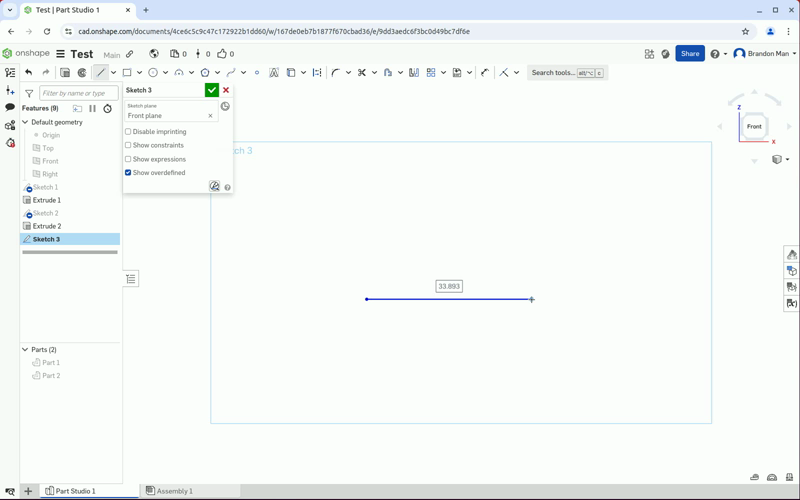
mouse_move(561, 299)
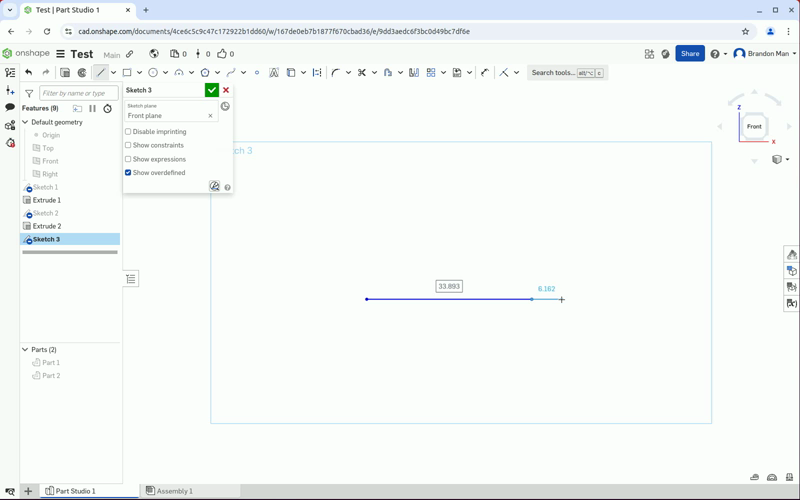
mouse_move(531, 266)
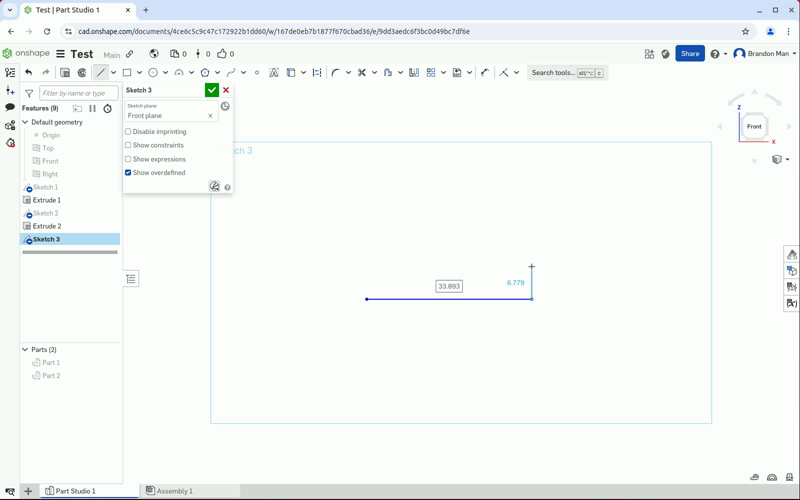
click(531, 266)
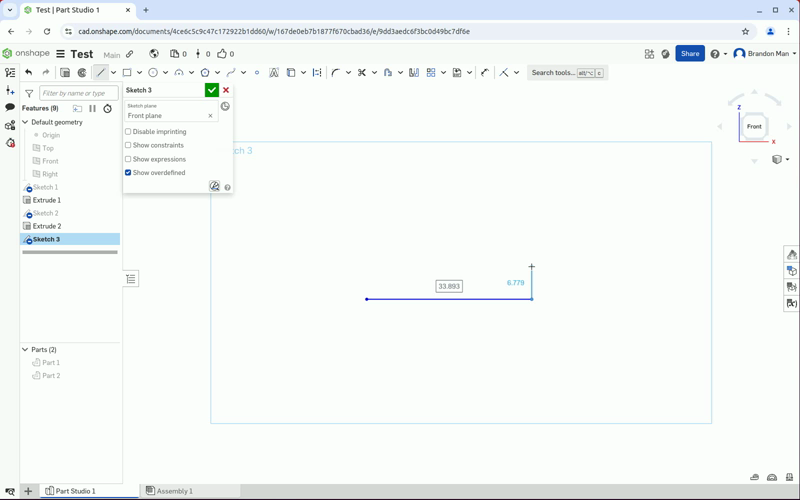
key_up(shift)
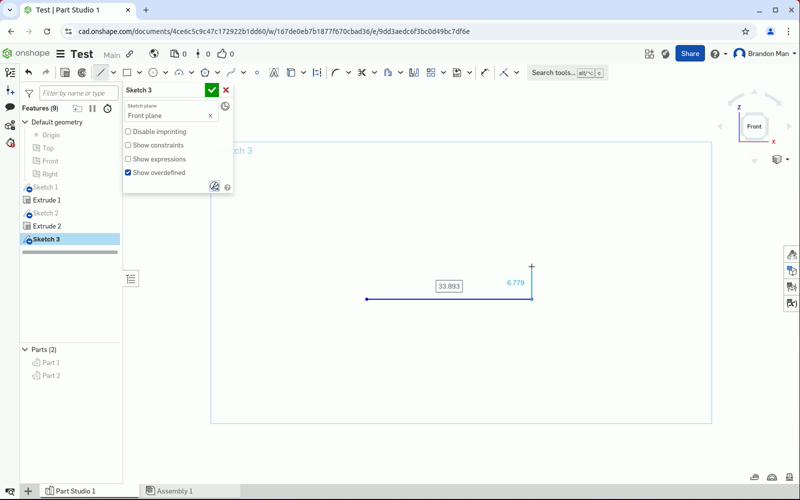
key_down(shift)
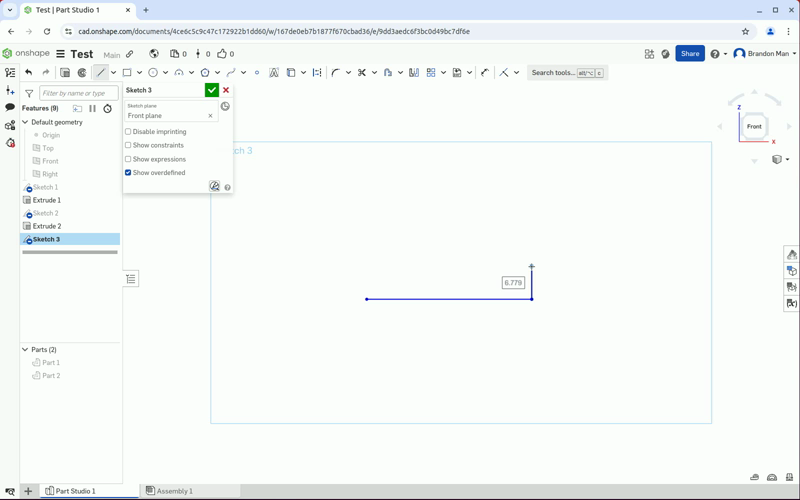
mouse_move(366, 266)
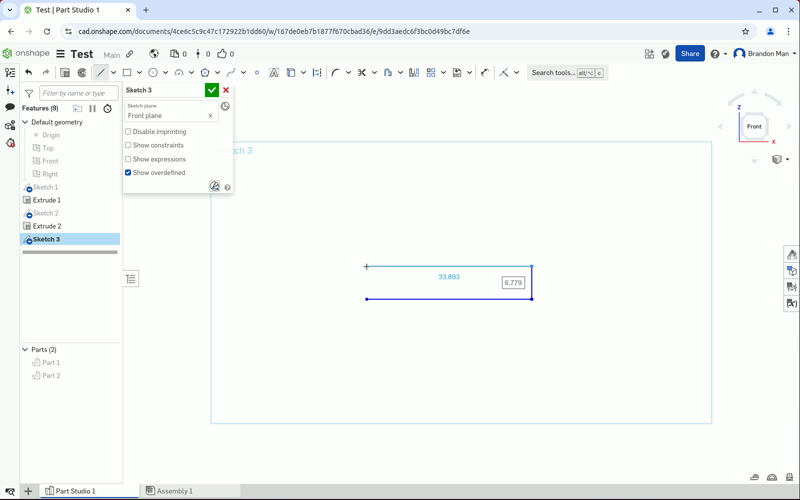
click(366, 266)
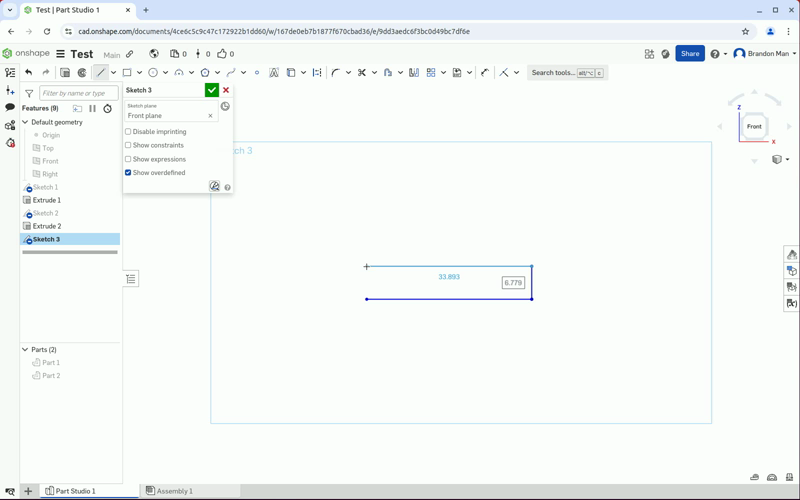
key_up(shift)
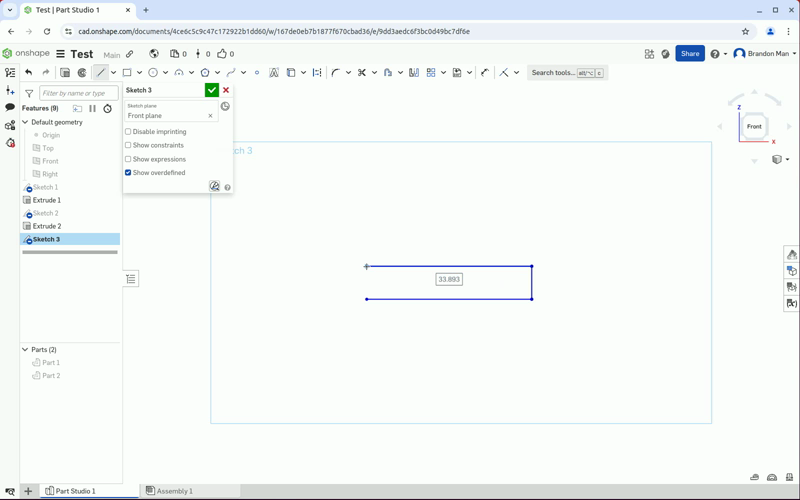
mouse_move(396, 266)
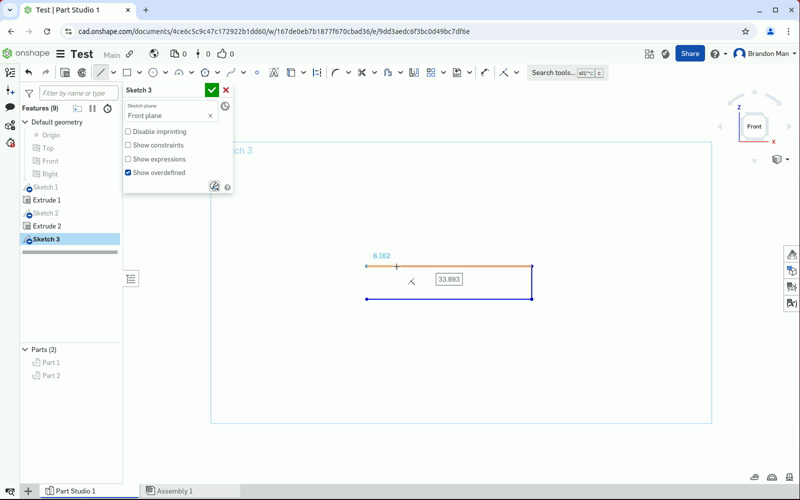
key_down(shift)
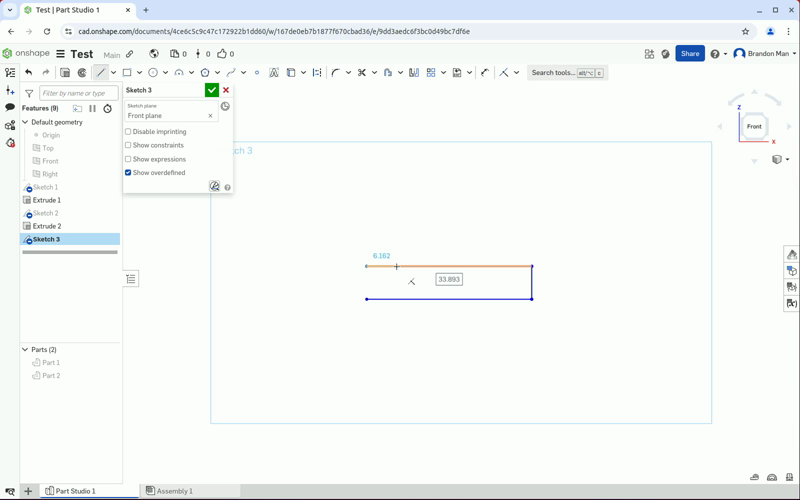
mouse_move(366, 299)
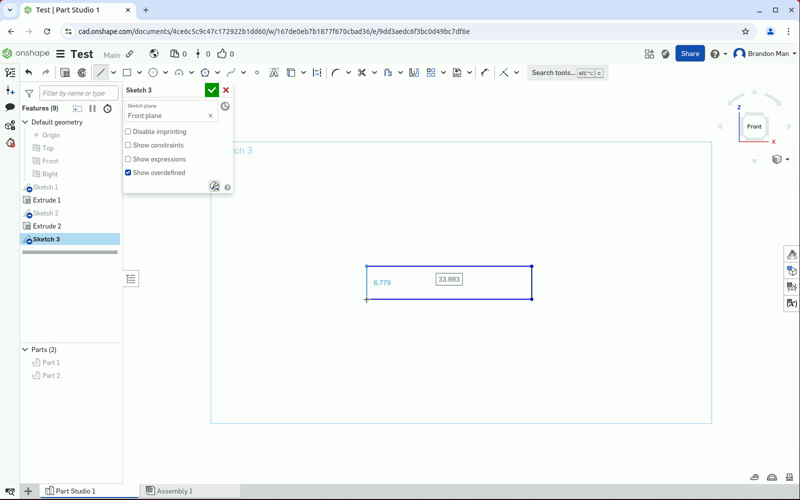
key_up(shift)
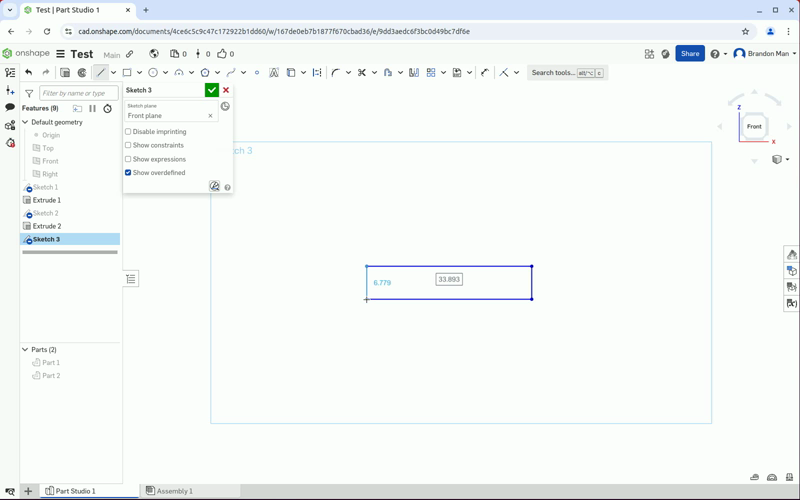
click(366, 299)
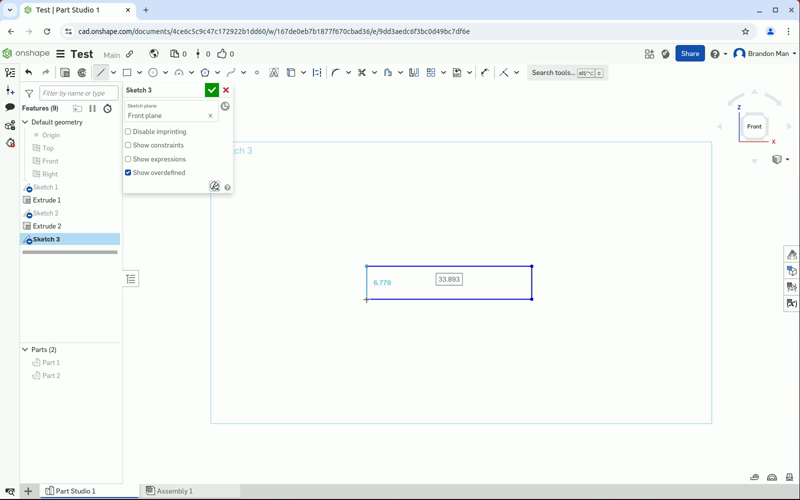
key(esc)
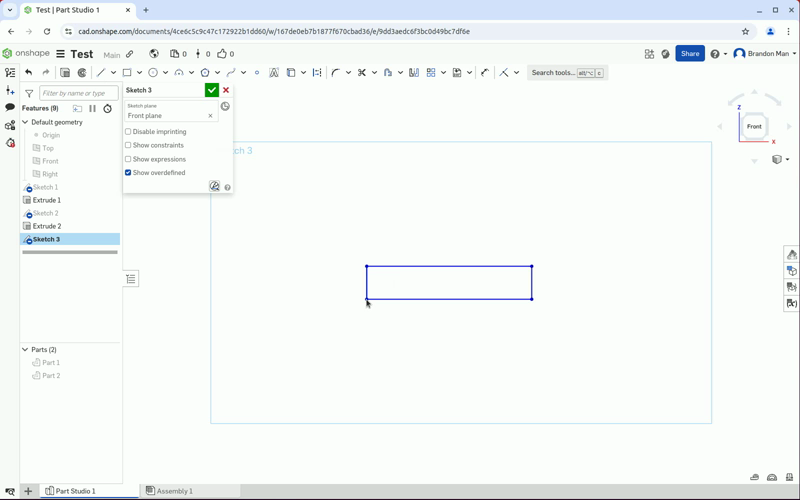
mouse_move(376, 284)
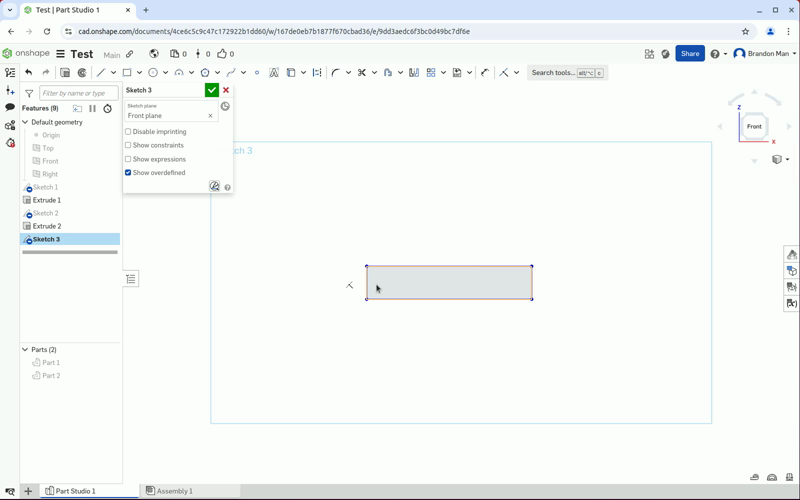
click(376, 284)
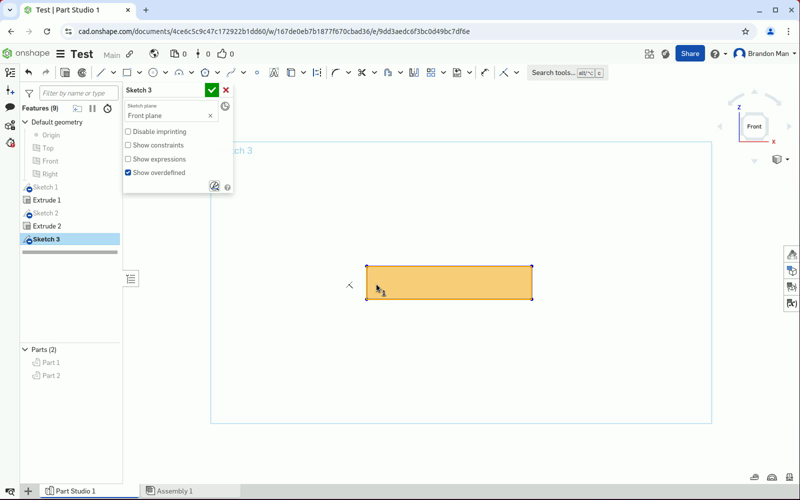
mouse_move(73, 352)
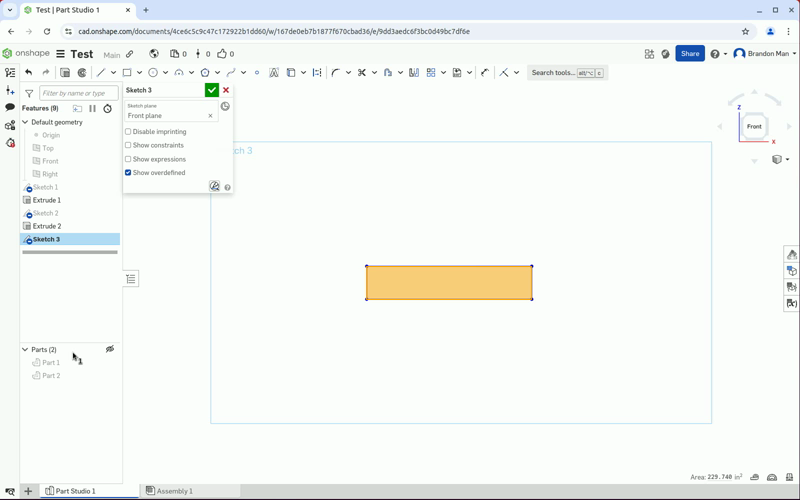
key(shift+y)
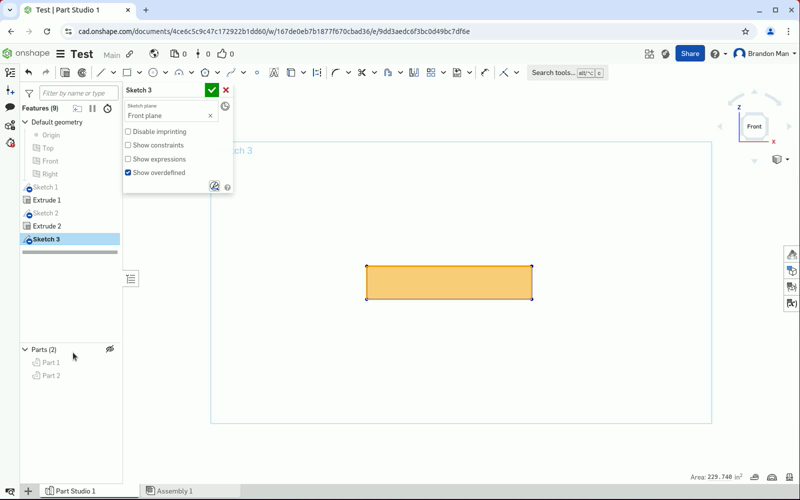
key(shift+e)
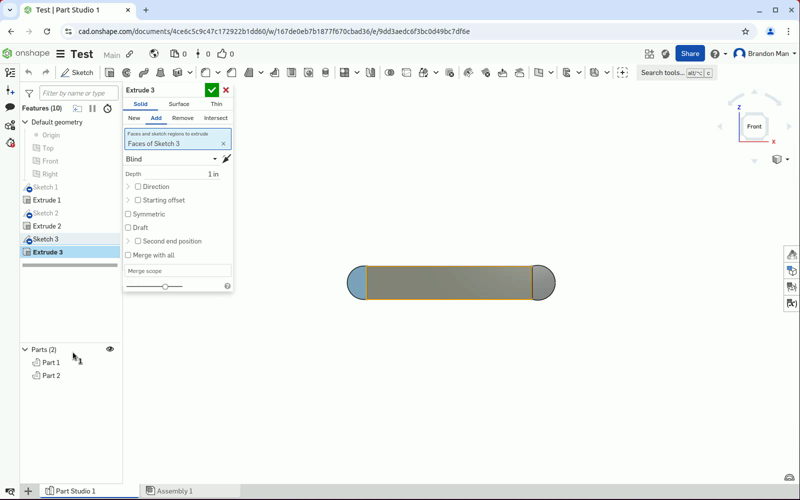
mouse_move(143, 106)
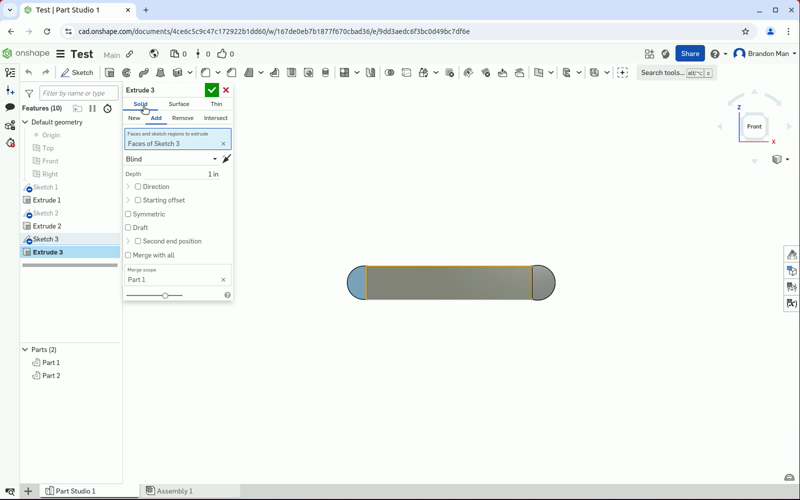
click(143, 106)
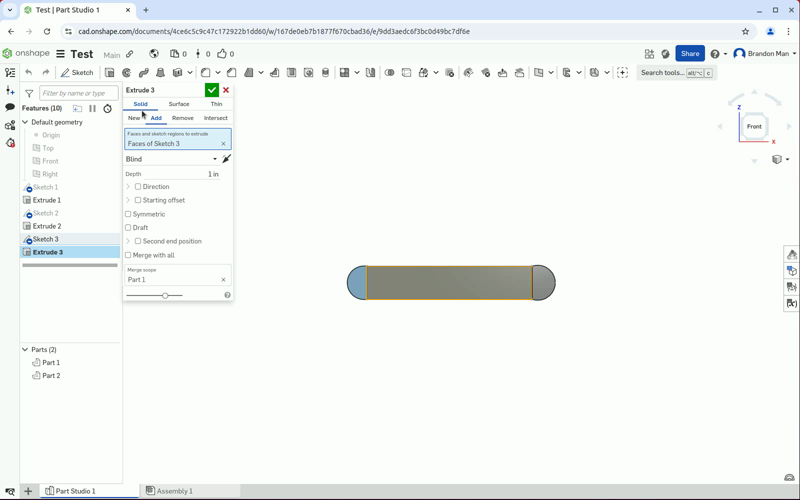
mouse_move(137, 120)
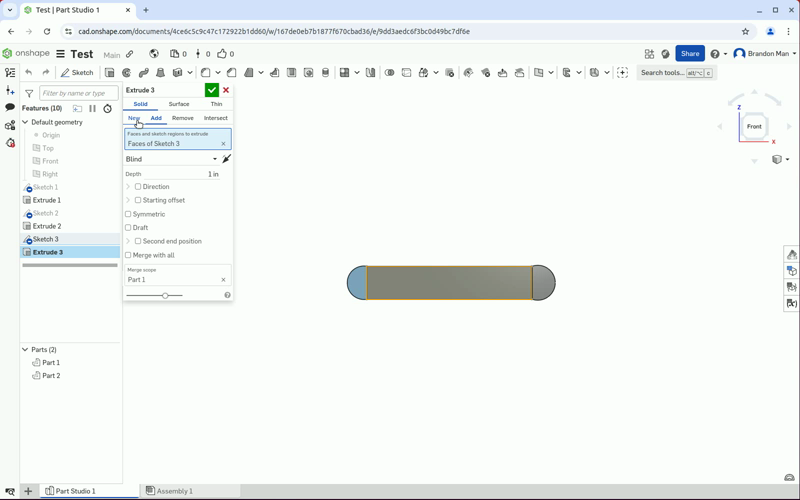
click(137, 120)
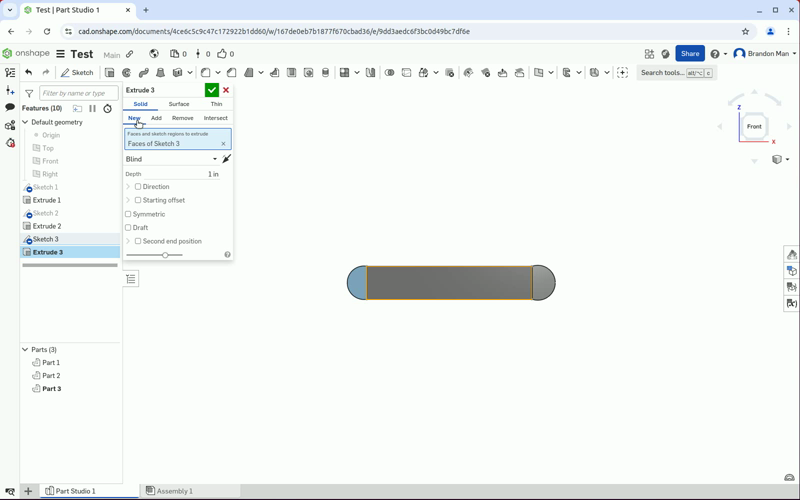
key(tab, 4)
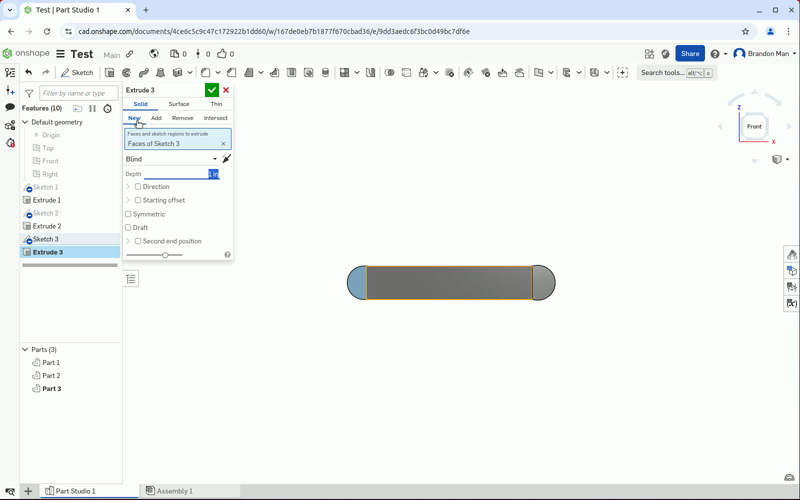
text(14.202)
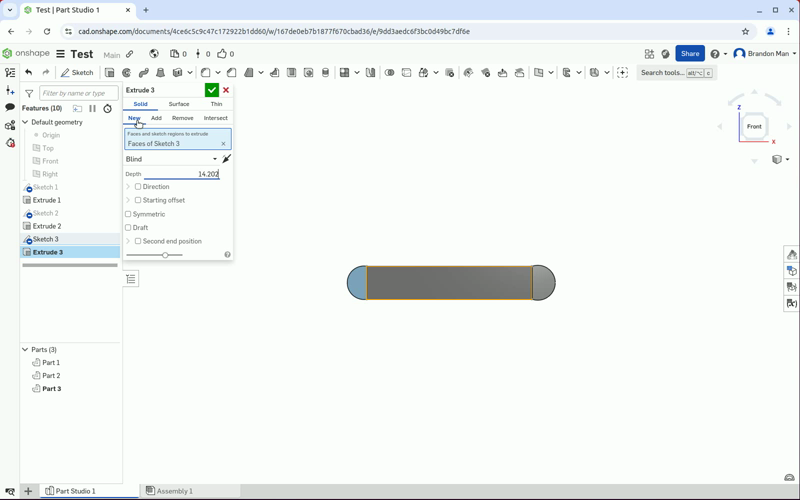
key(enter)
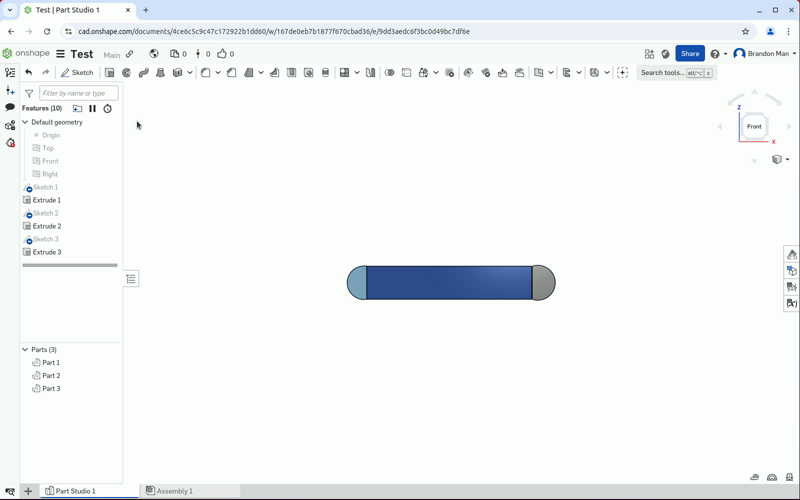
key(shift+h)
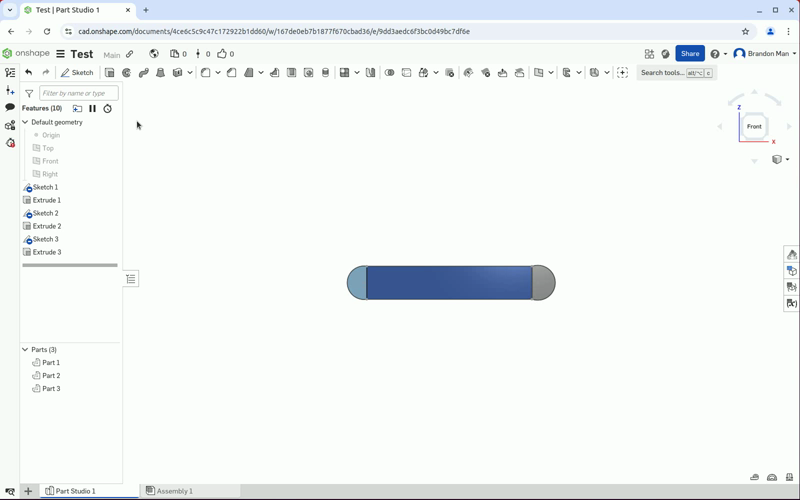
key(shift+h)
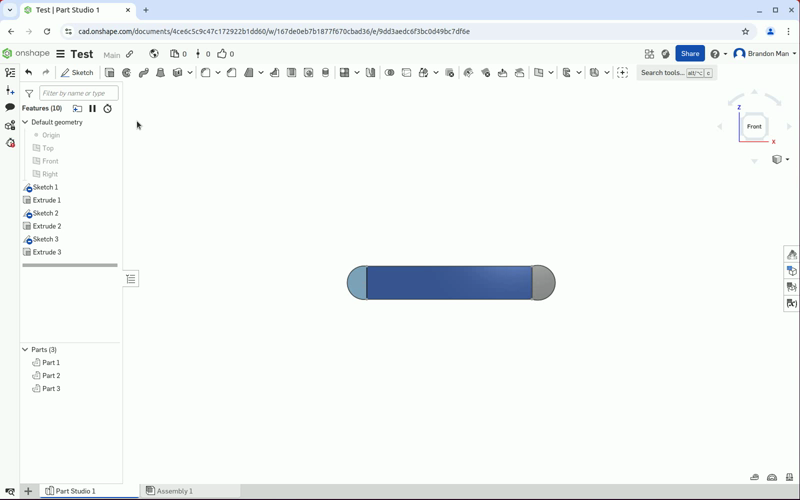
key(shift+7)
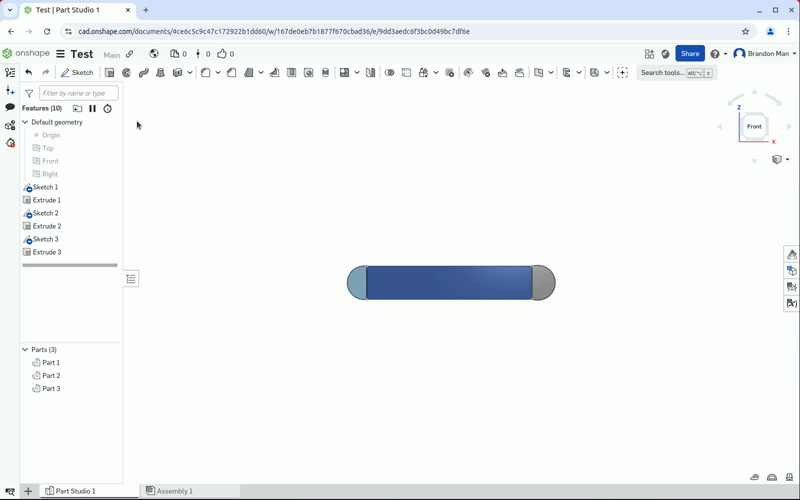
key(left, 2)
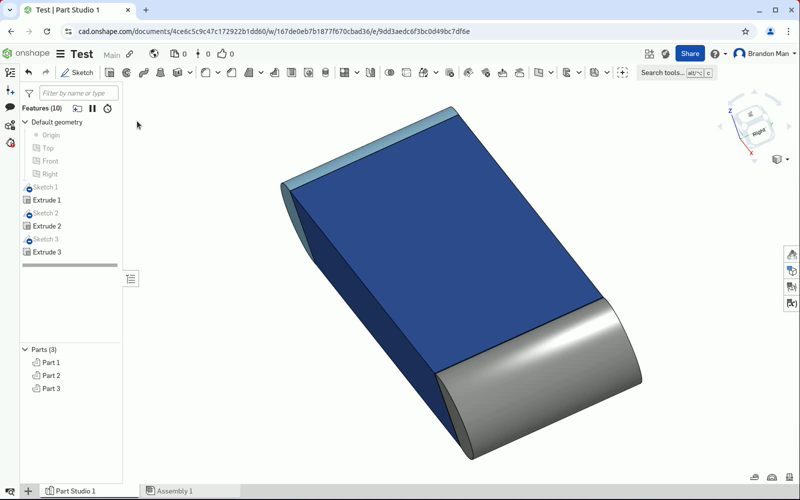
key(down, 2)
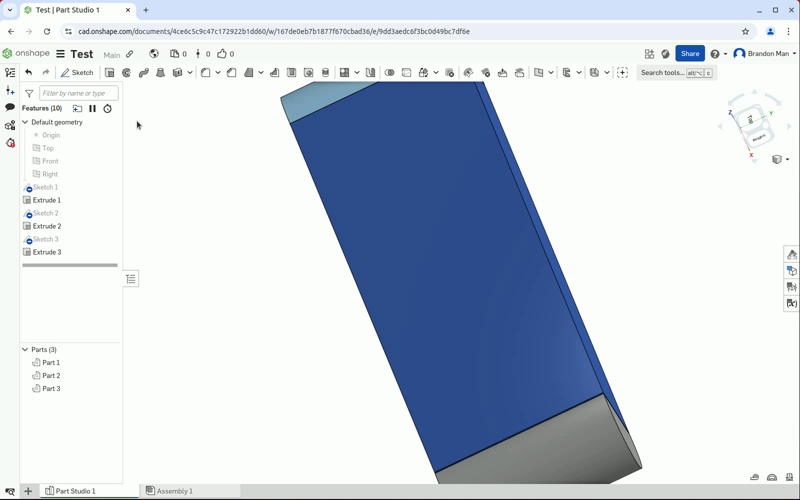
key(up, 2)
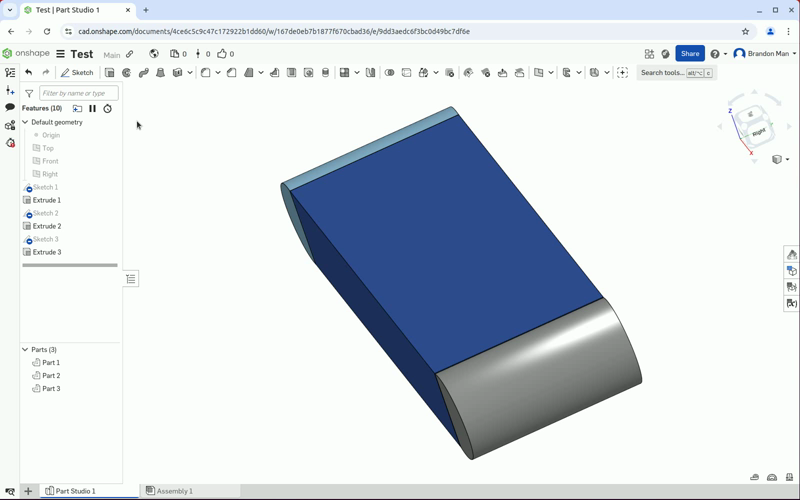
key(right, 2)
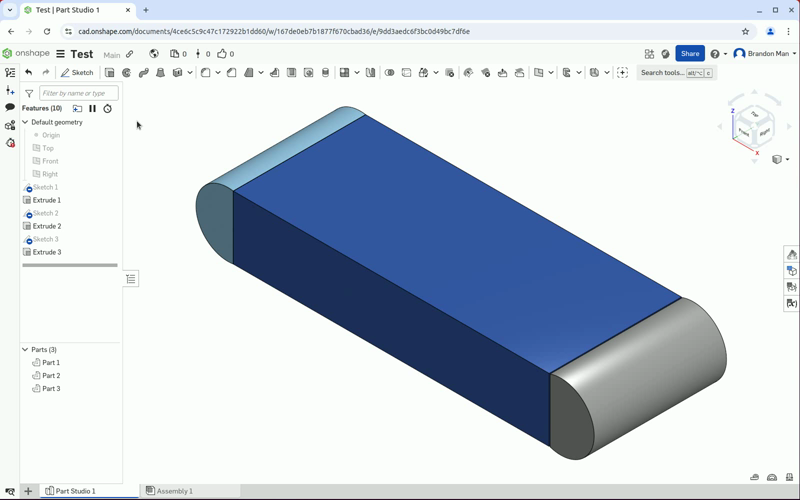
mouse_move(73, 189)
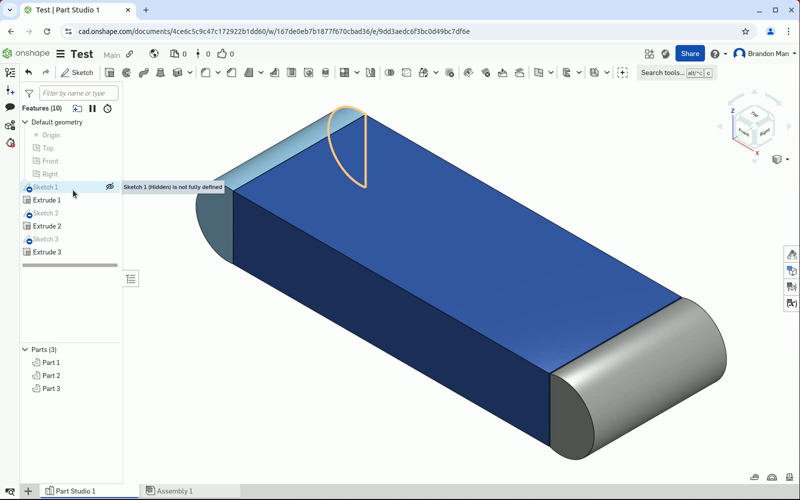
click(73, 189)